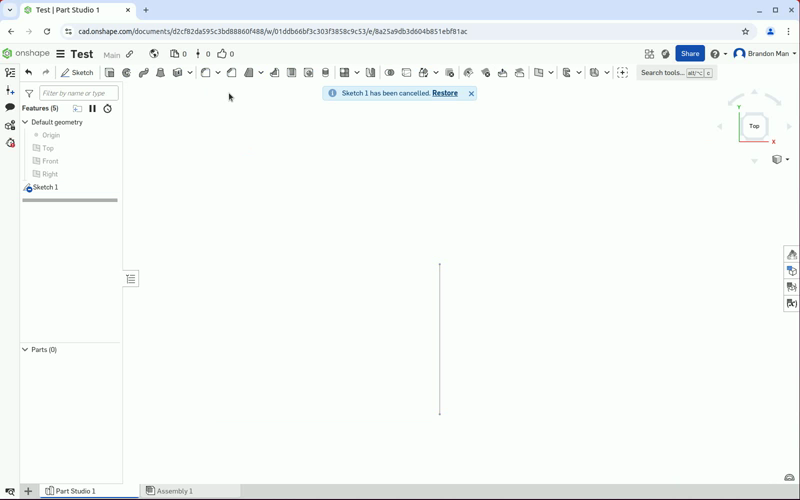
key(shift+h)
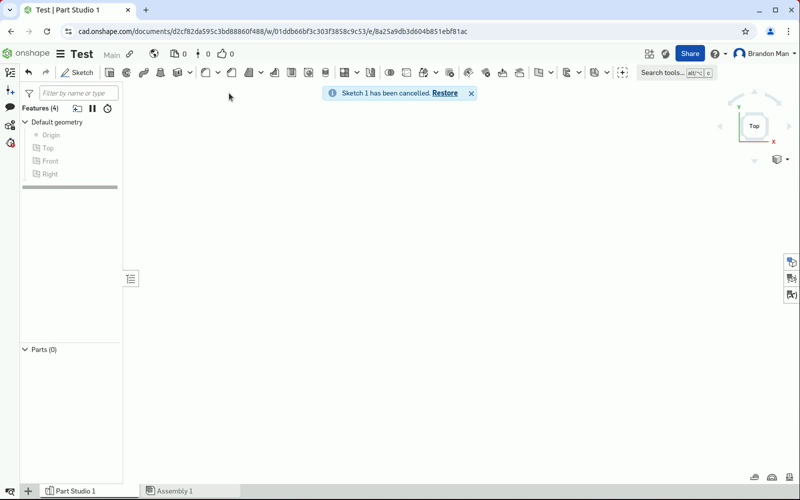
mouse_move(73, 352)
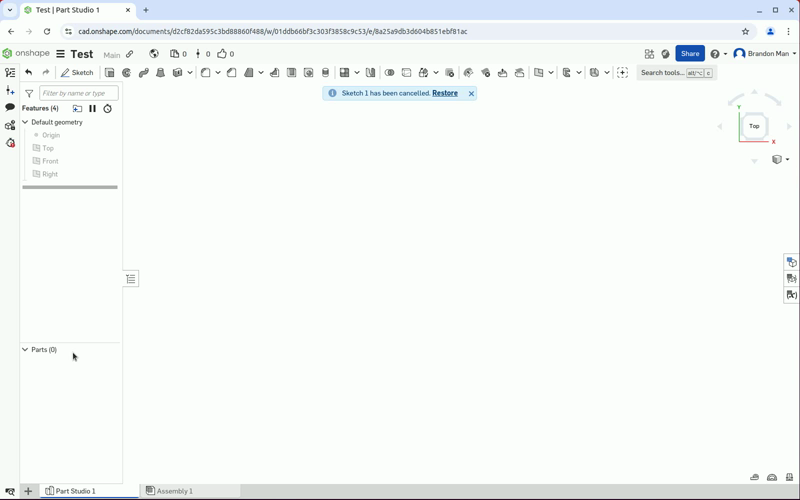
key(y)
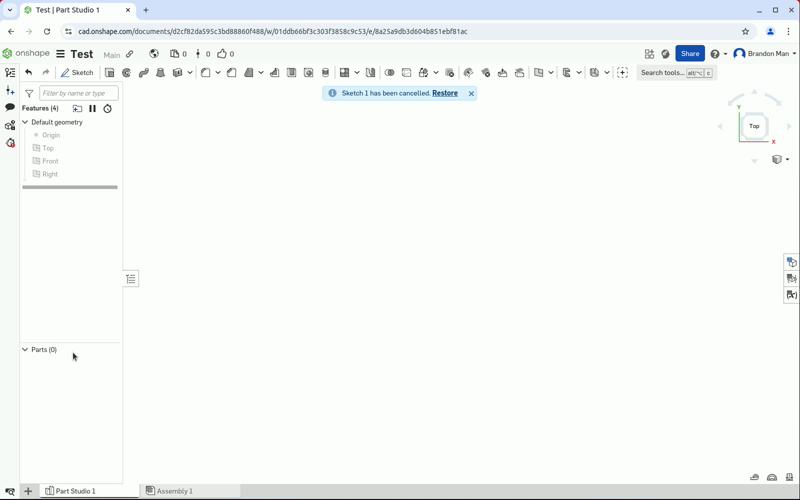
key(shift+p)
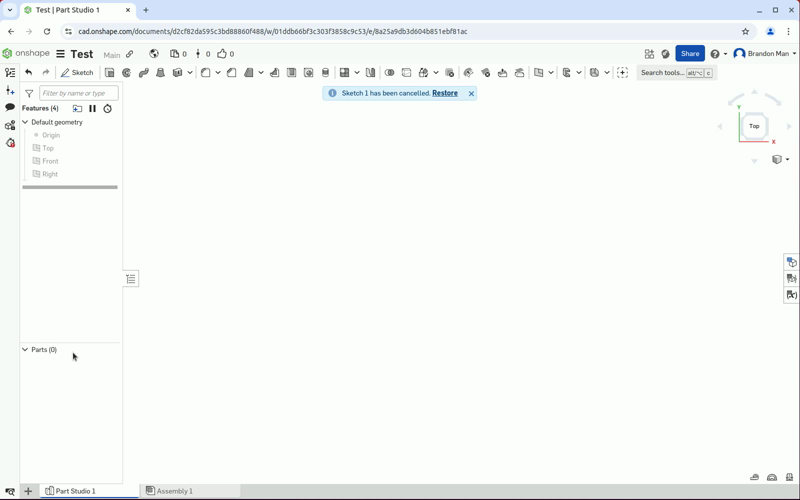
key(space)
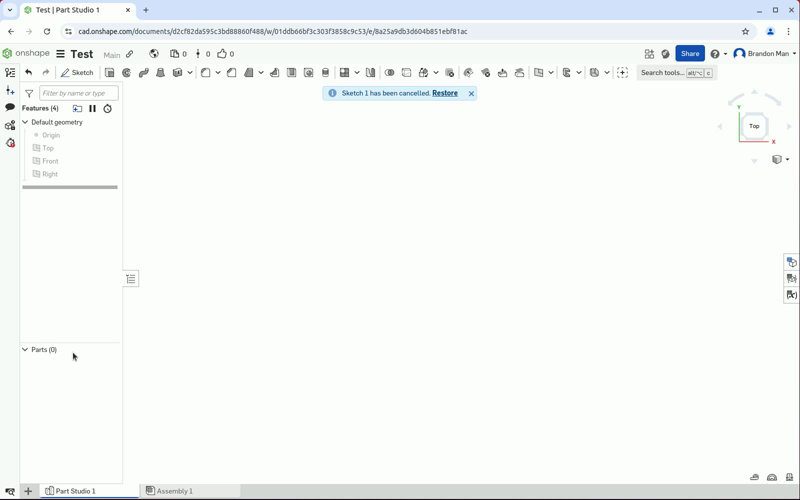
key_down(shift)
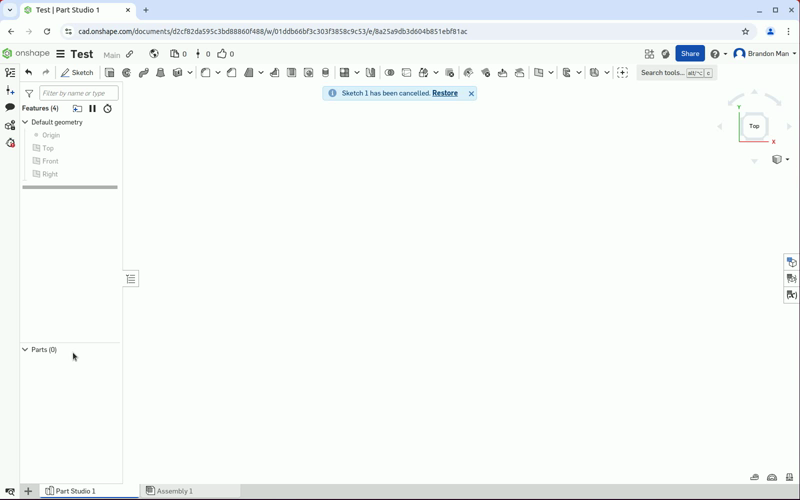
key(up)
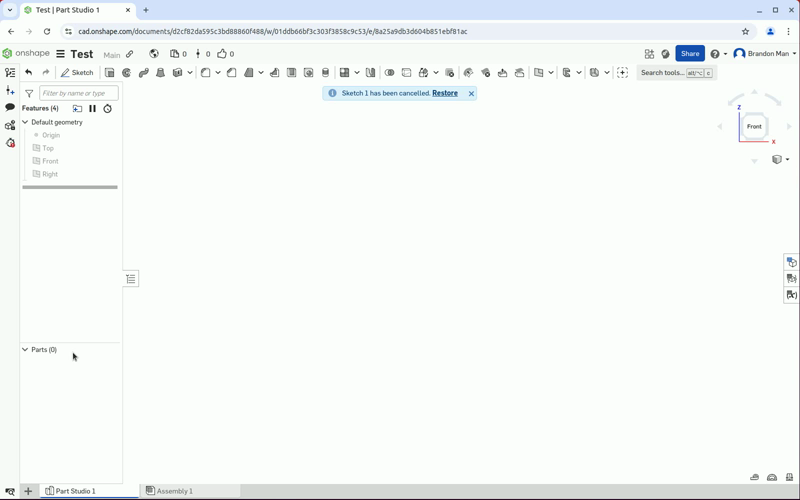
key_up(shift)
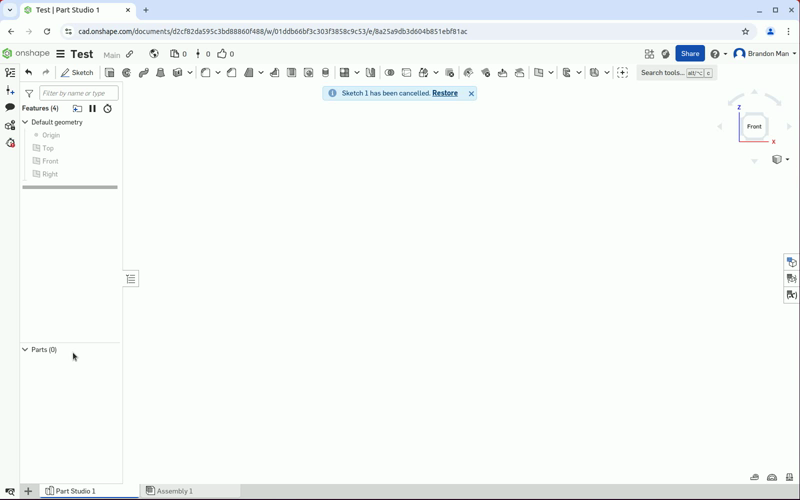
mouse_move(73, 352)
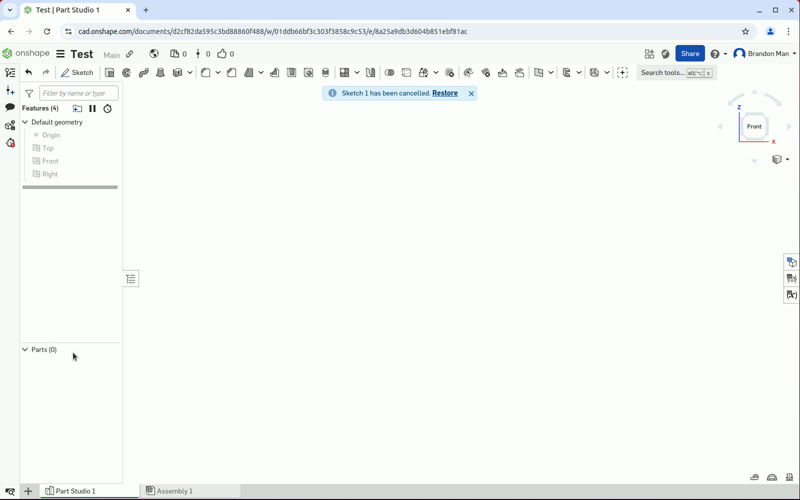
key(shift+y)
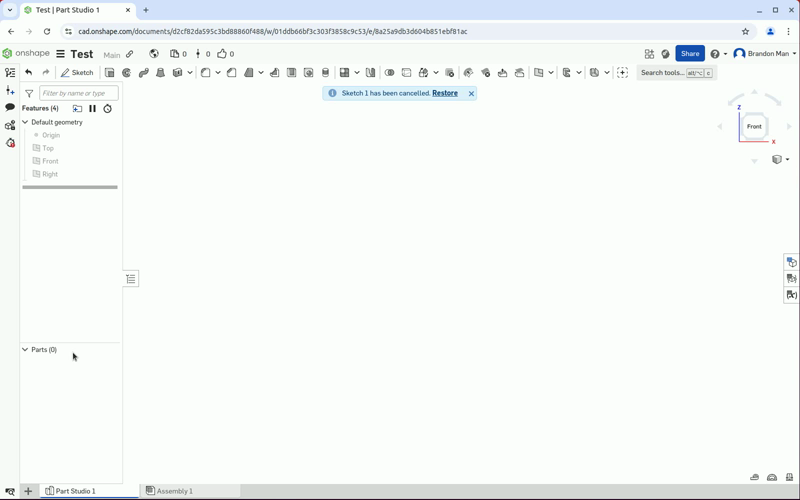
key(shift+s)
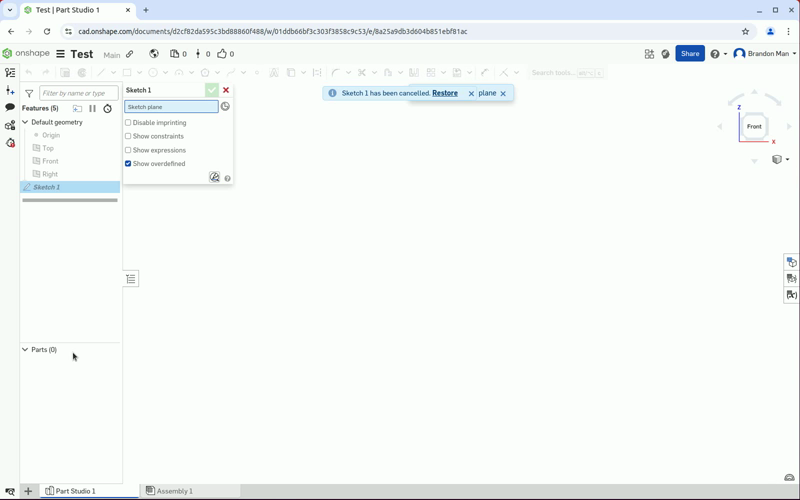
mouse_move(73, 163)
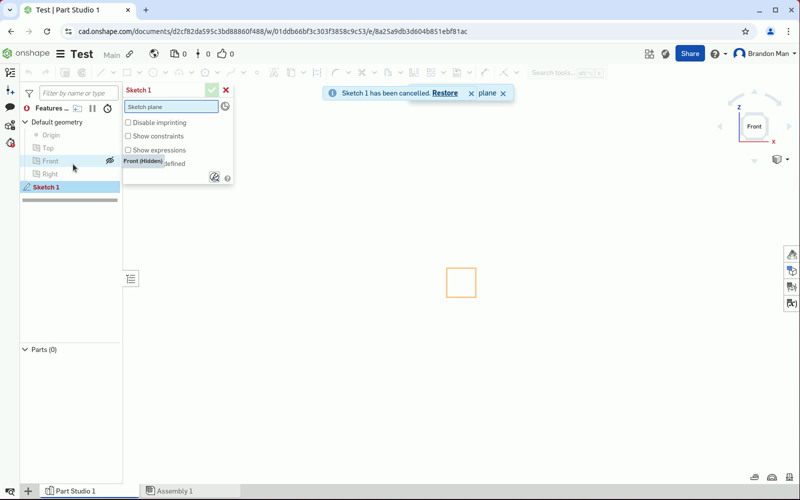
click(73, 163)
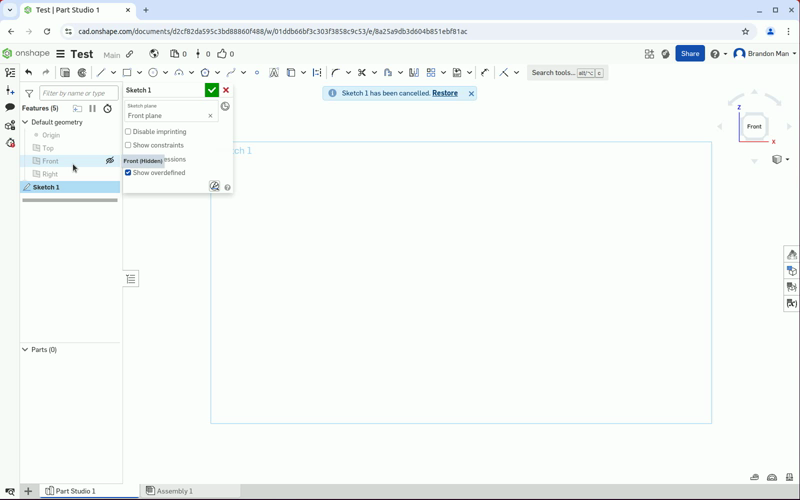
mouse_move(73, 352)
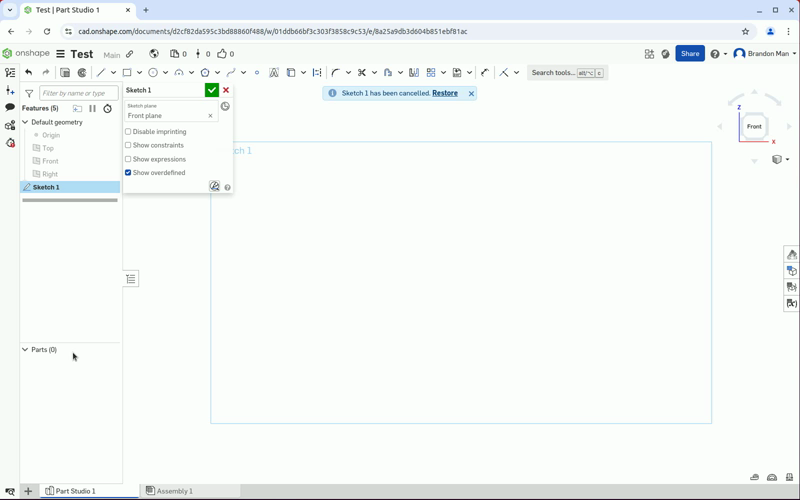
key(y)
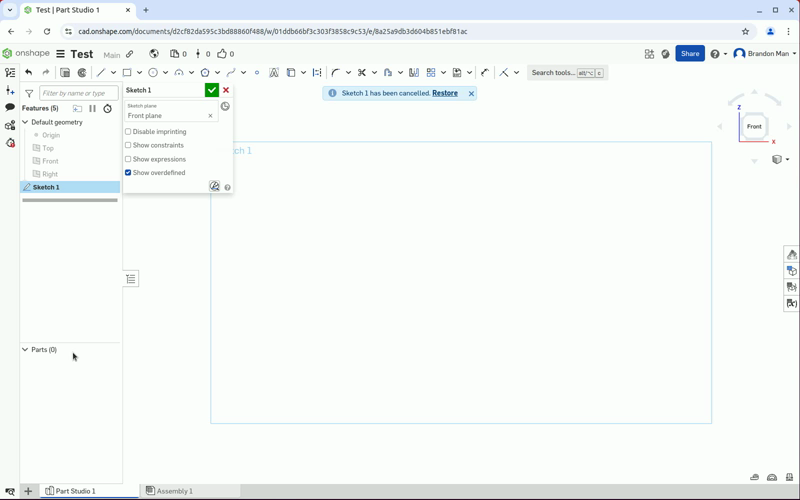
key(l)
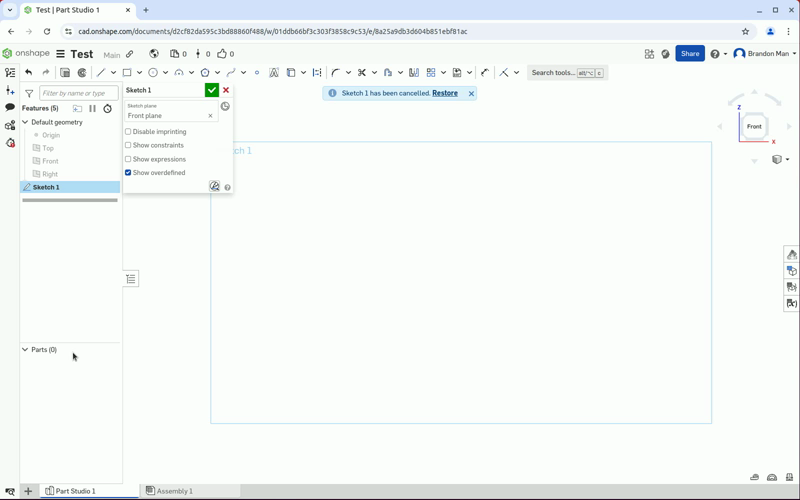
key_down(shift)
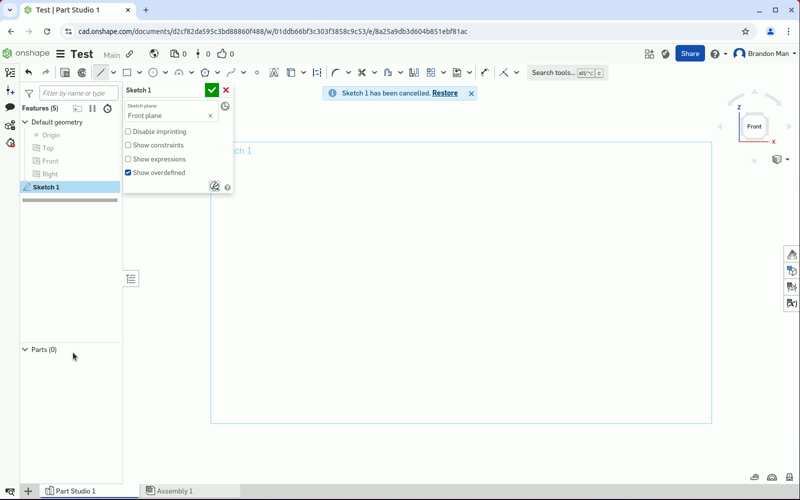
mouse_move(460, 282)
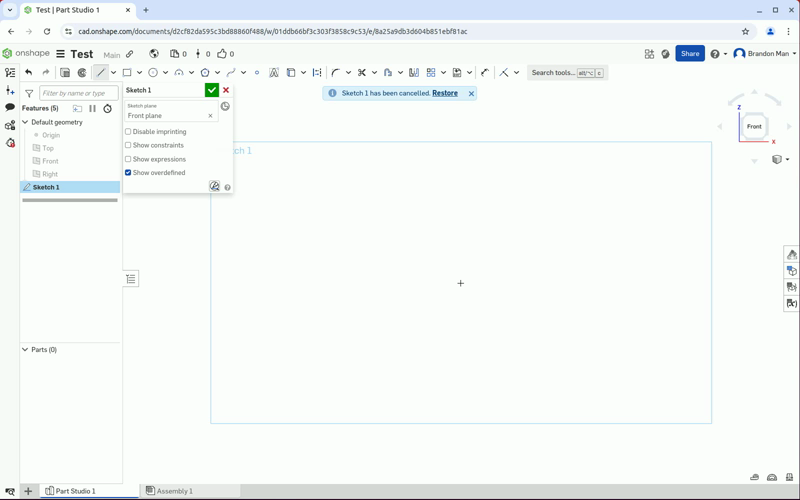
click(460, 282)
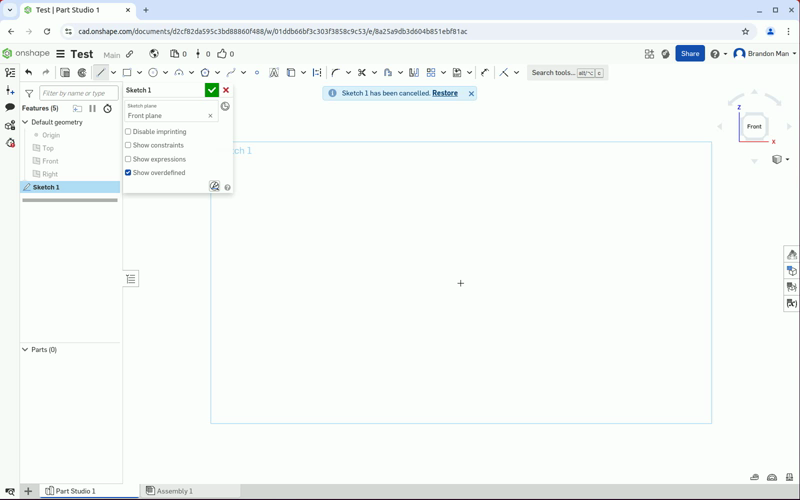
key_up(shift)
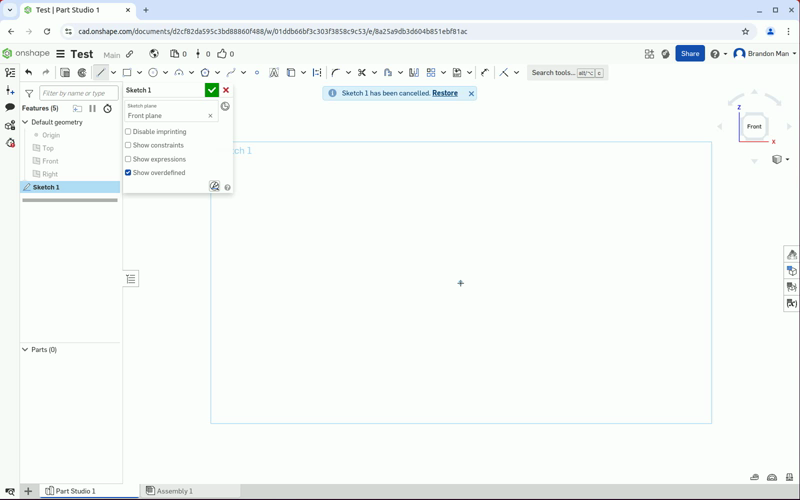
key_down(shift)
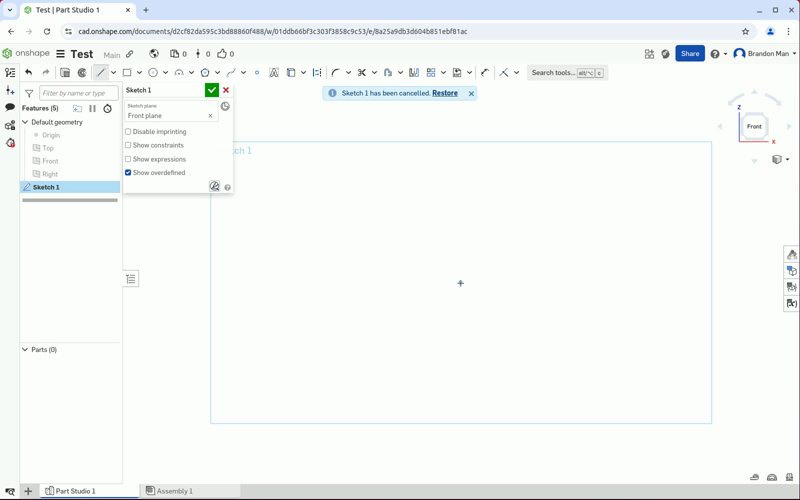
mouse_move(559, 282)
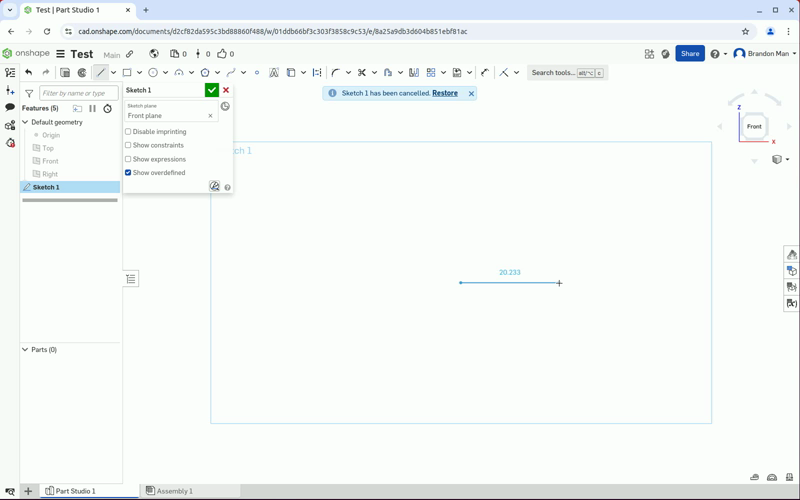
click(559, 282)
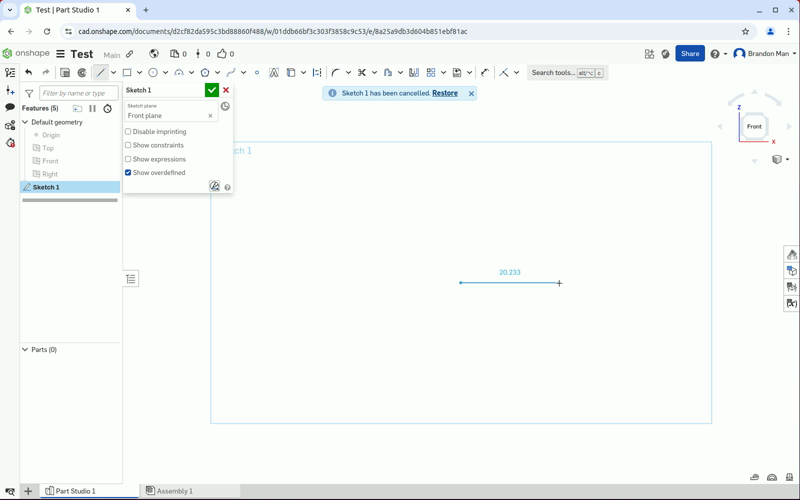
key_up(shift)
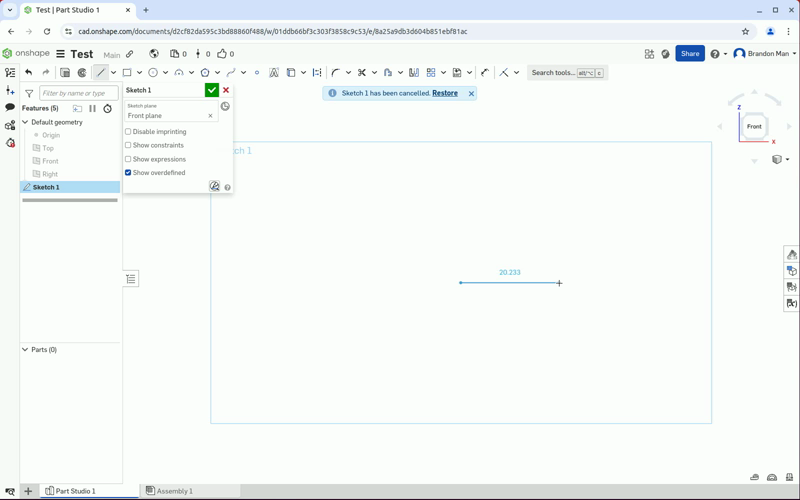
key_down(shift)
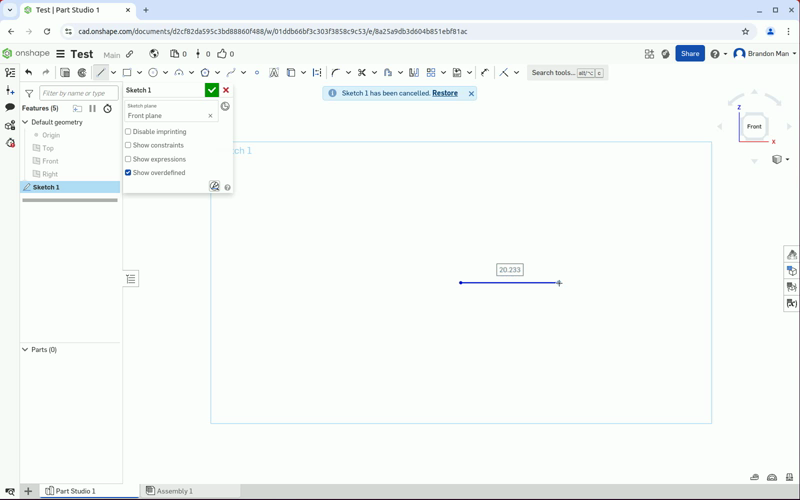
mouse_move(559, 170)
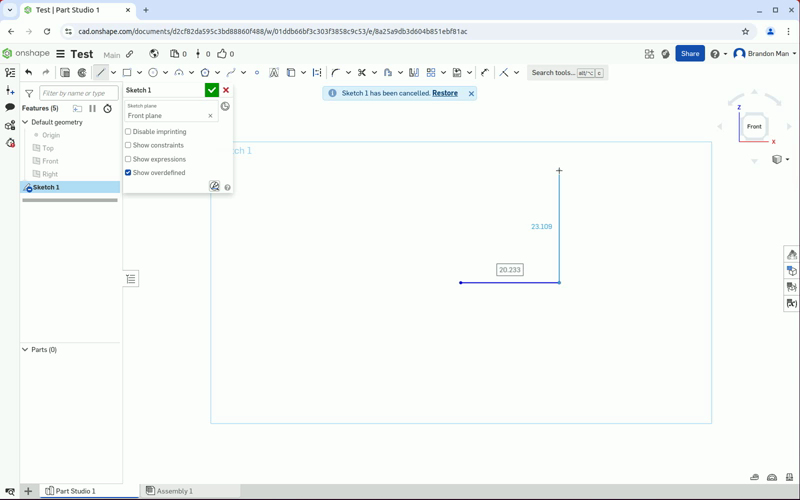
click(559, 170)
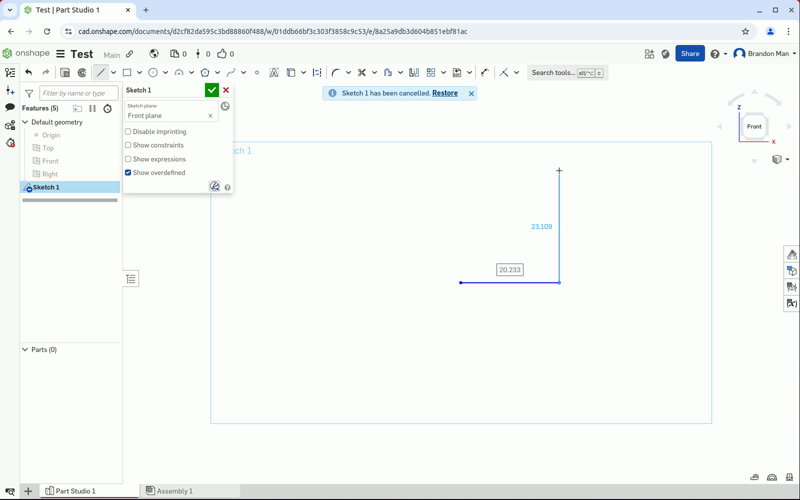
key_up(shift)
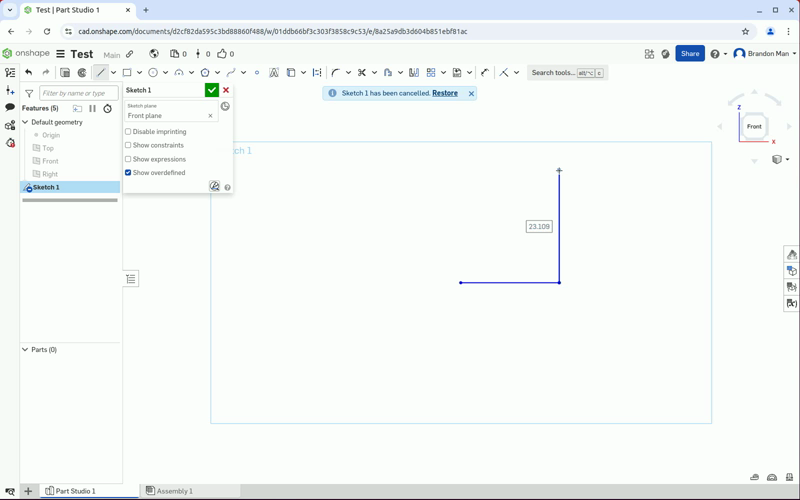
key_down(shift)
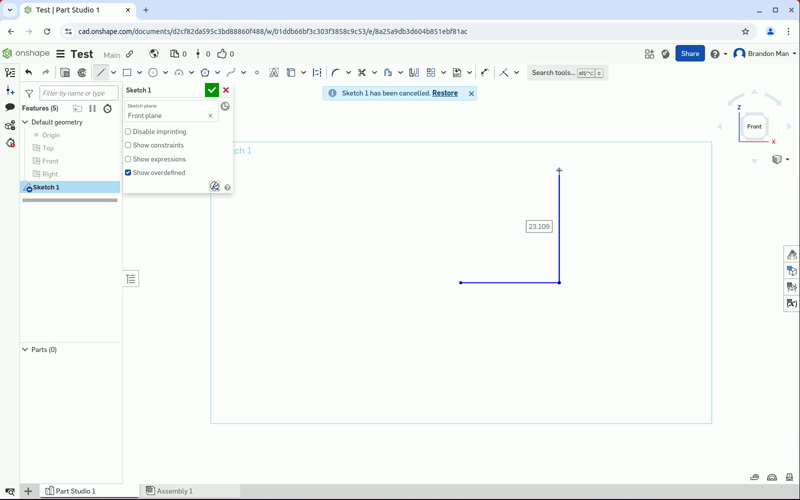
mouse_move(460, 170)
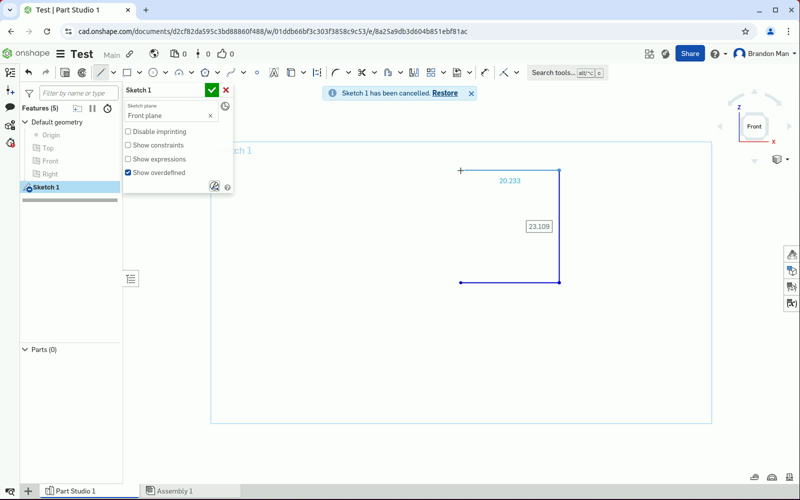
click(460, 170)
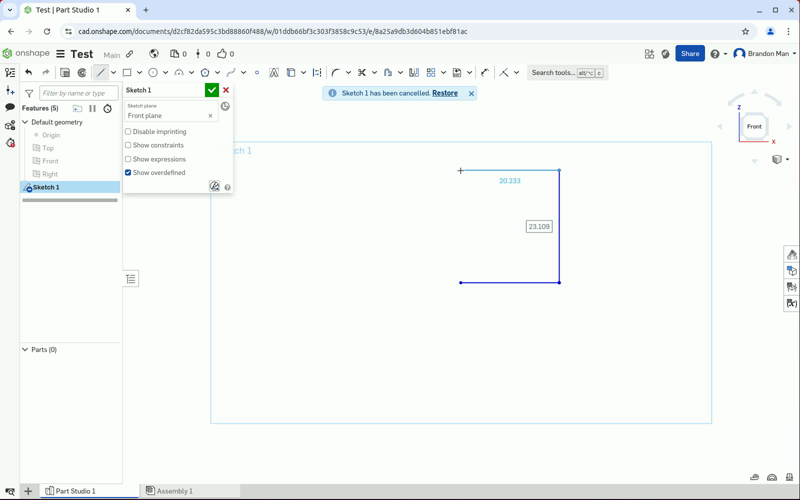
key_up(shift)
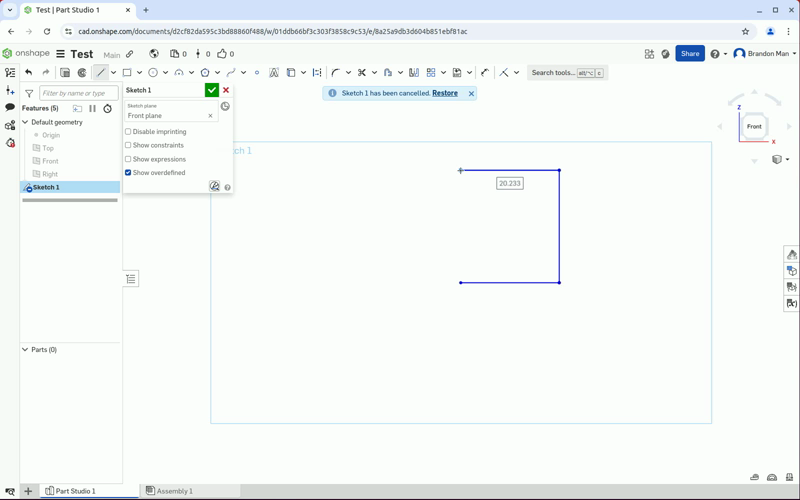
key_down(shift)
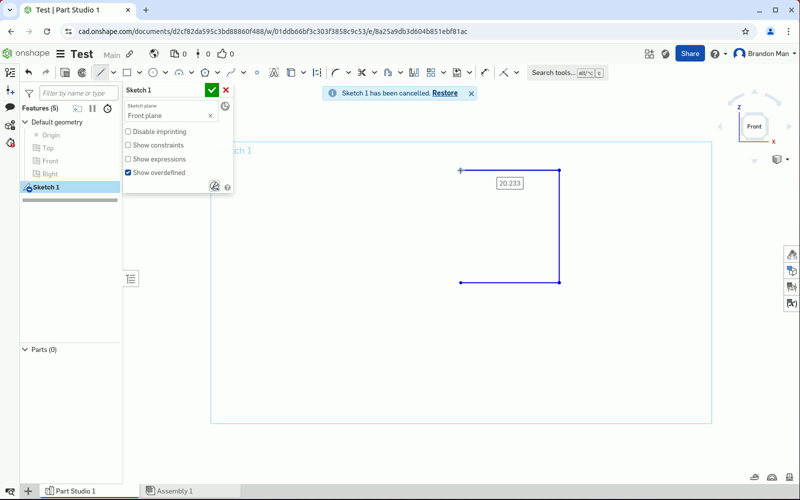
mouse_move(460, 282)
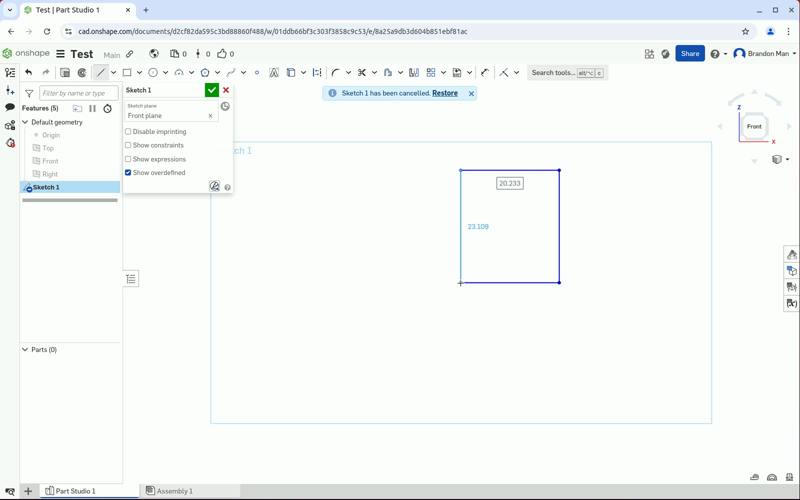
key_up(shift)
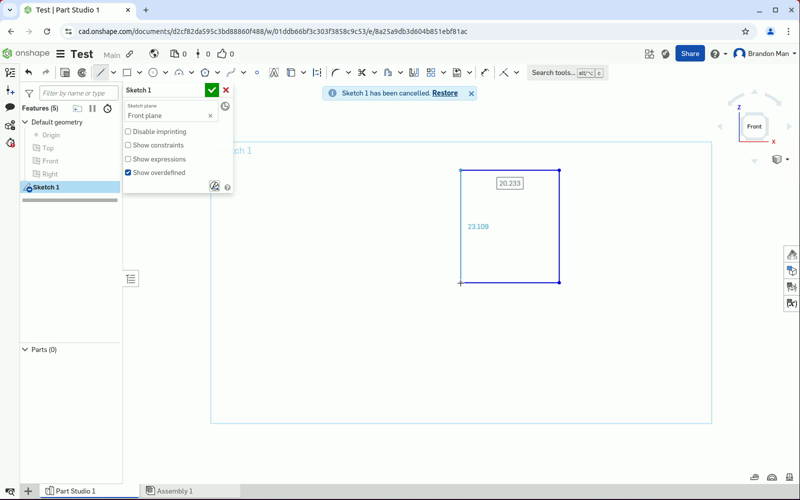
click(460, 282)
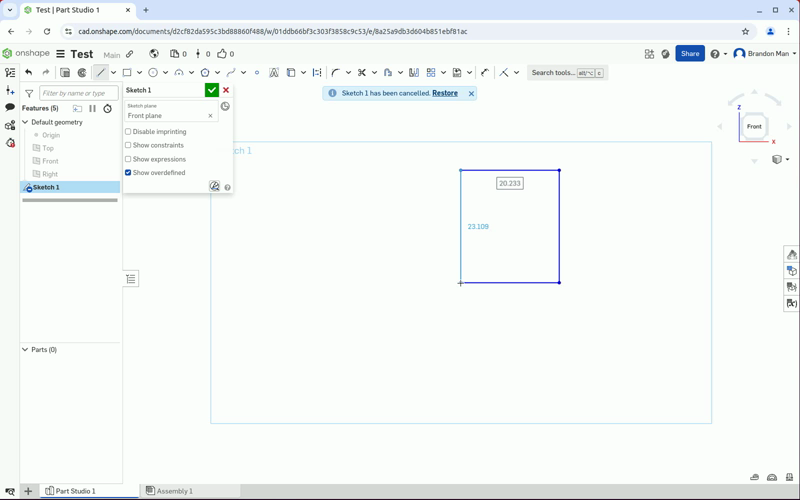
key(esc)
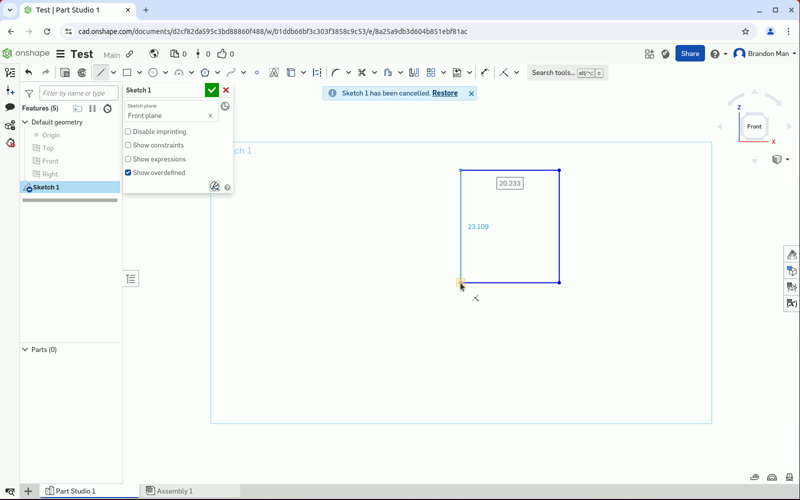
mouse_move(535, 250)
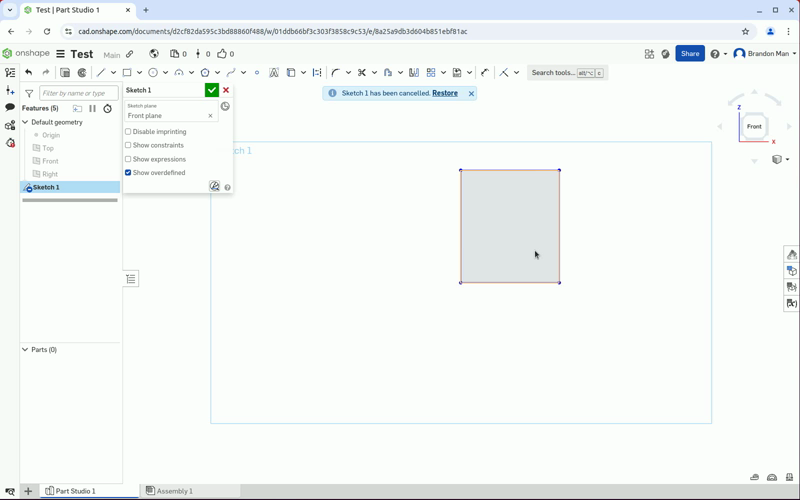
click(535, 250)
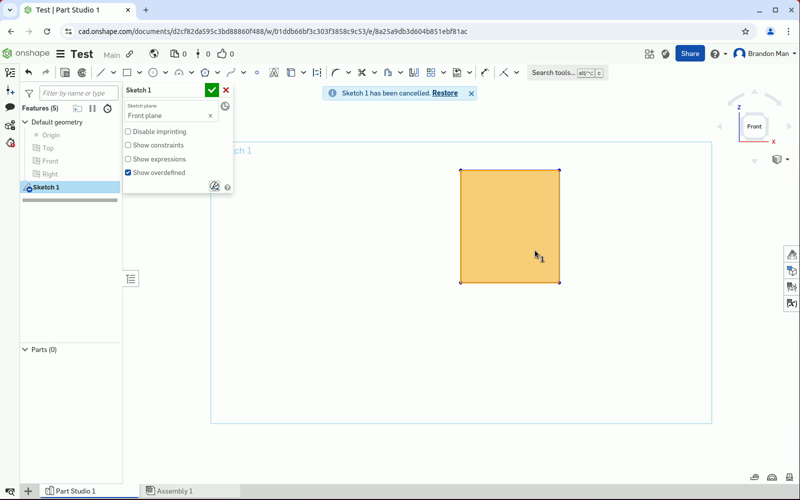
mouse_move(73, 352)
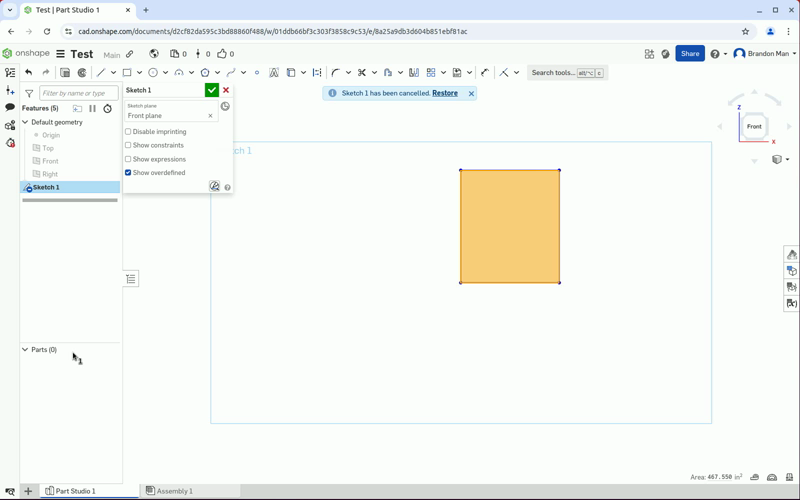
key(shift+y)
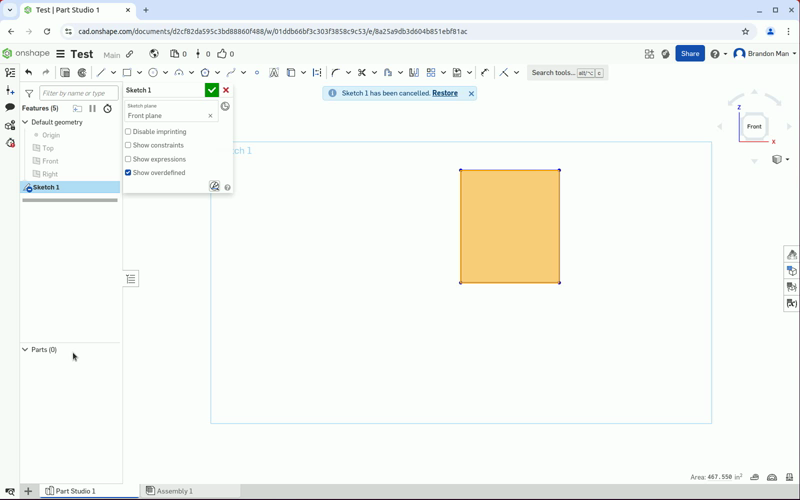
key(shift+e)
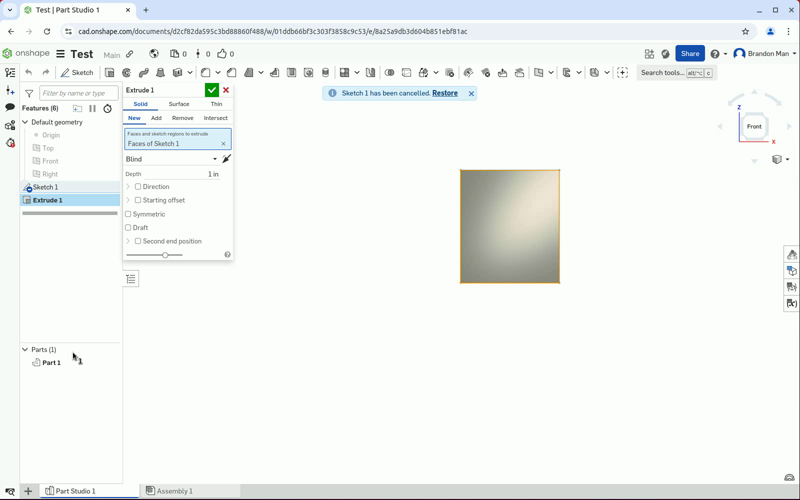
mouse_move(143, 106)
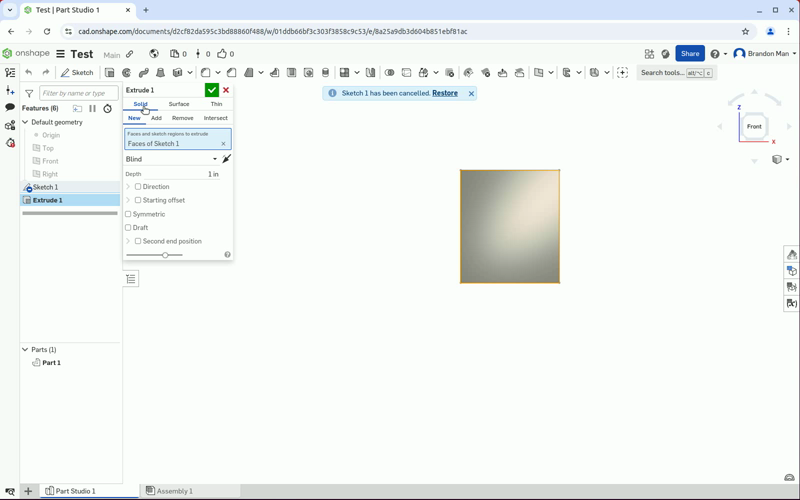
click(143, 106)
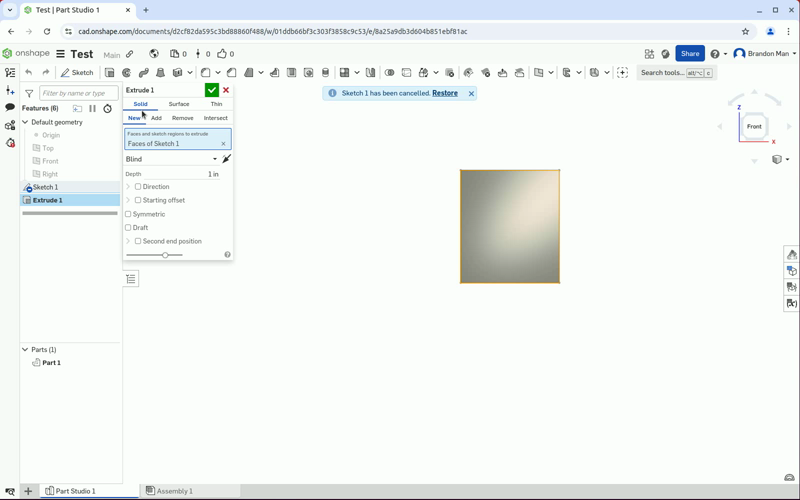
mouse_move(137, 120)
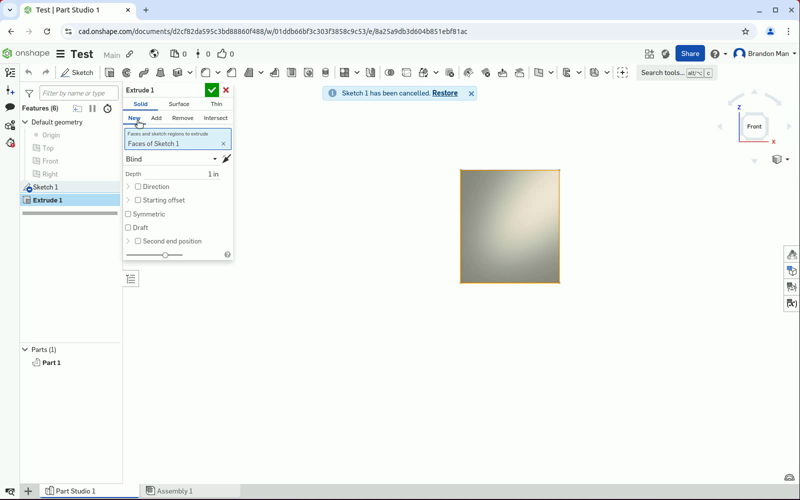
click(137, 120)
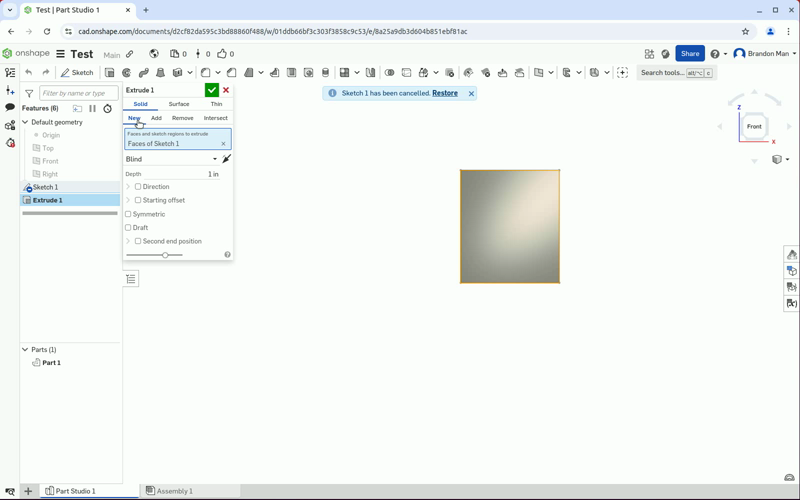
key(tab, 4)
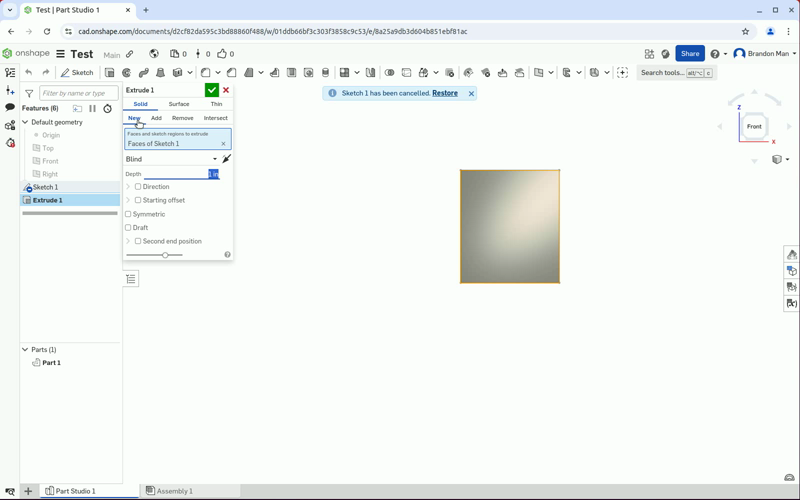
text(-16.128)
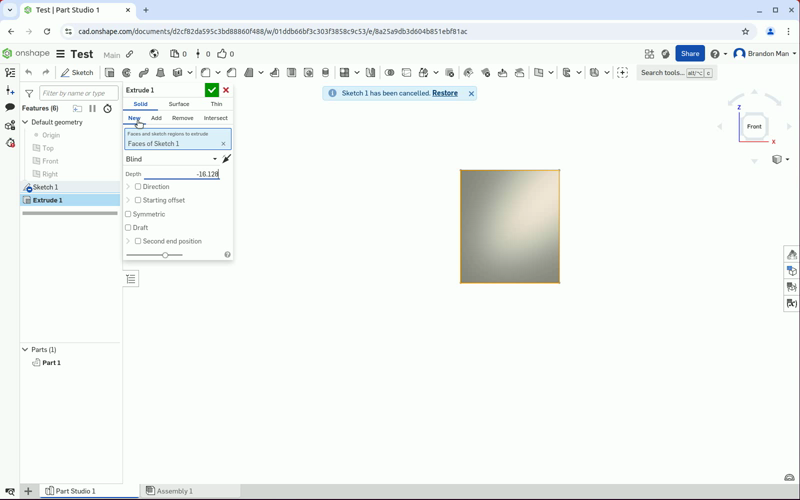
key(enter)
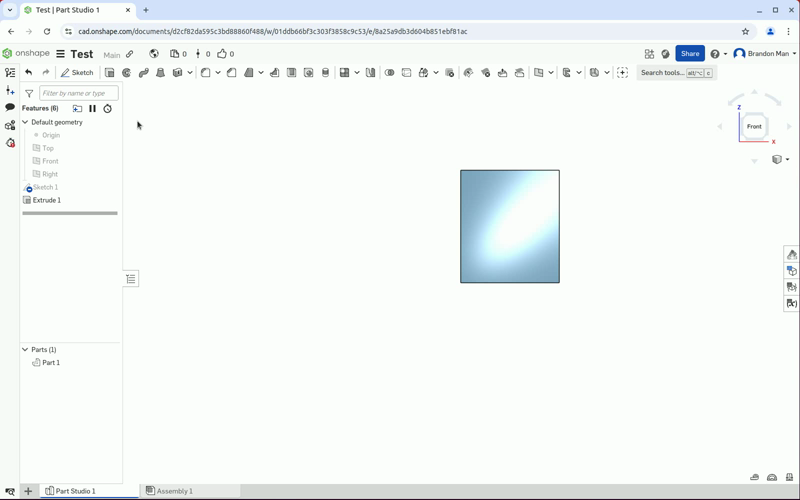
key(shift+h)
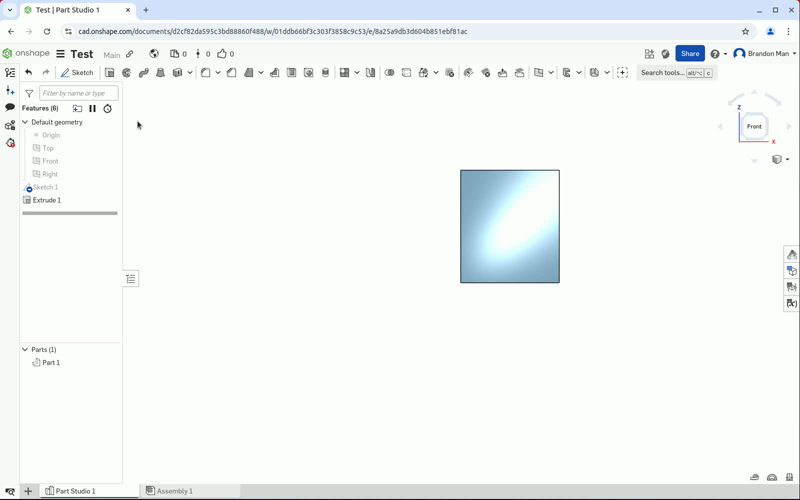
key(shift+h)
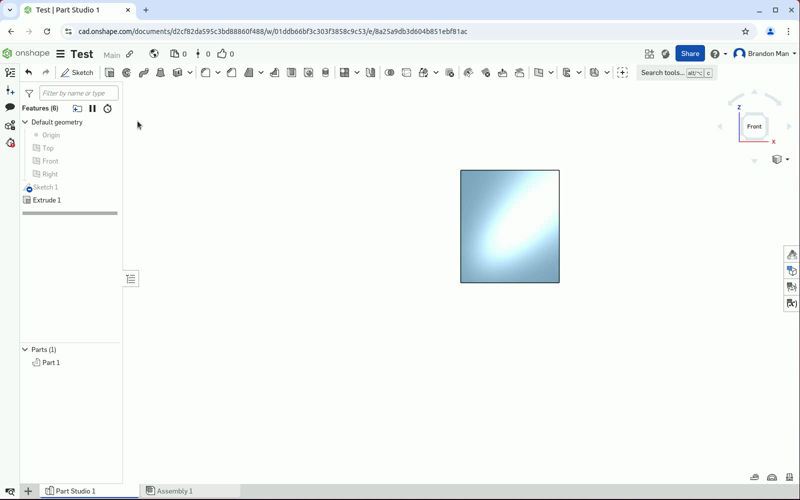
mouse_move(73, 189)
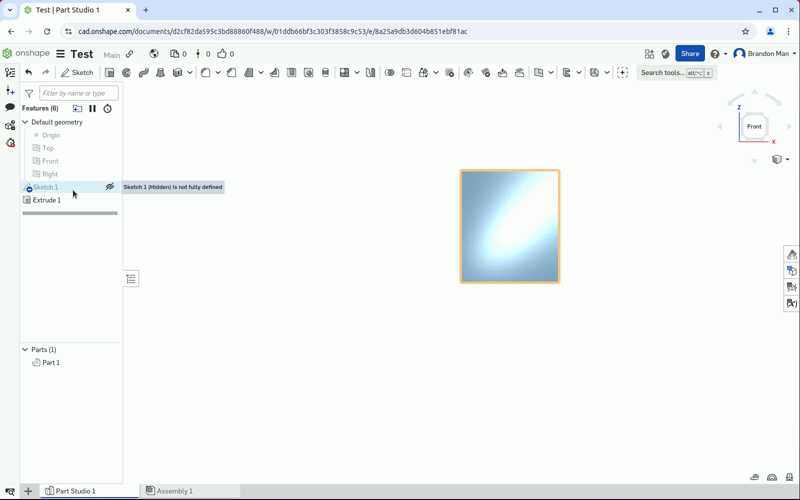
click(73, 189)
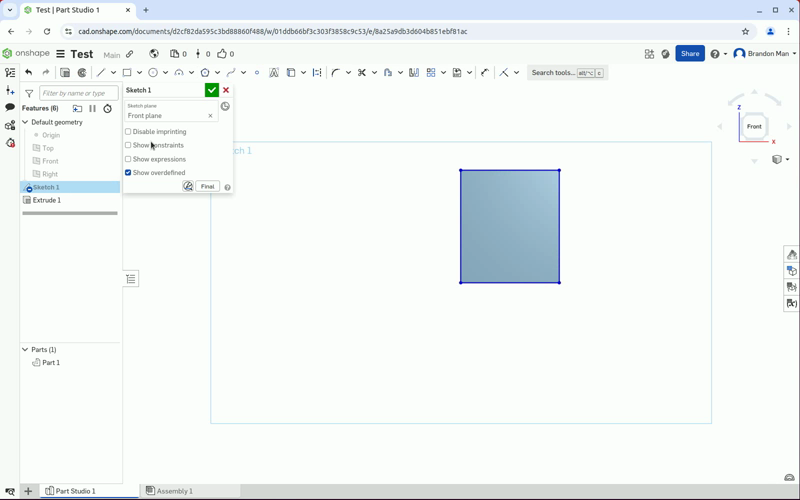
mouse_move(229, 92)
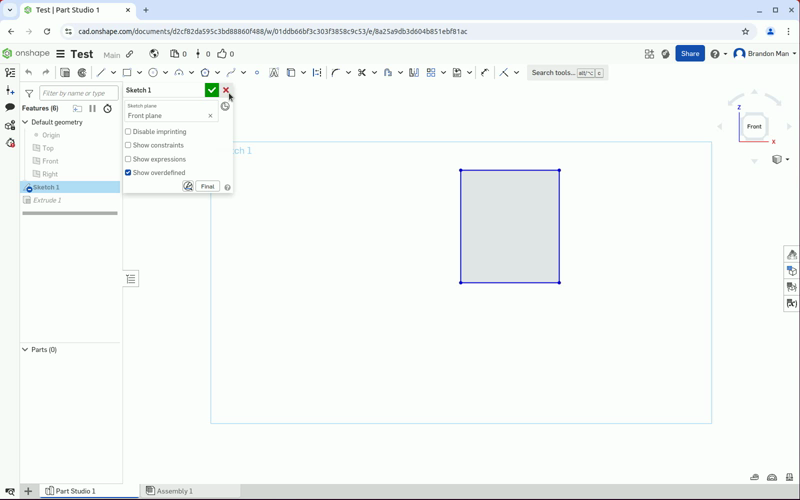
click(229, 92)
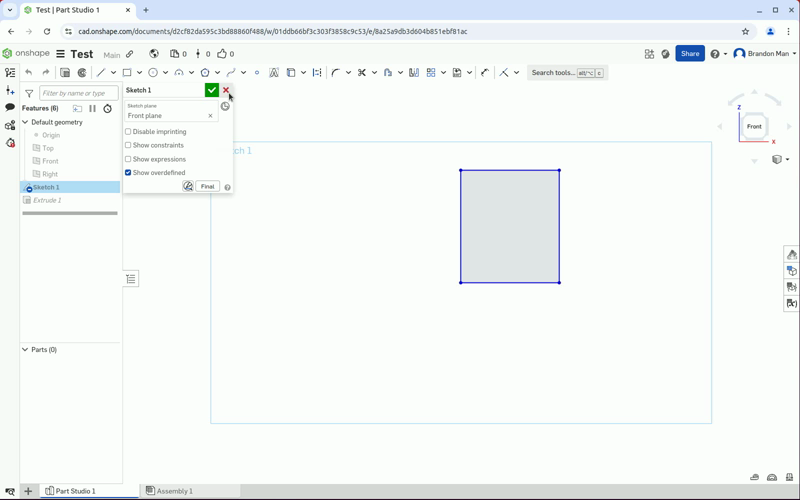
key(shift+s)
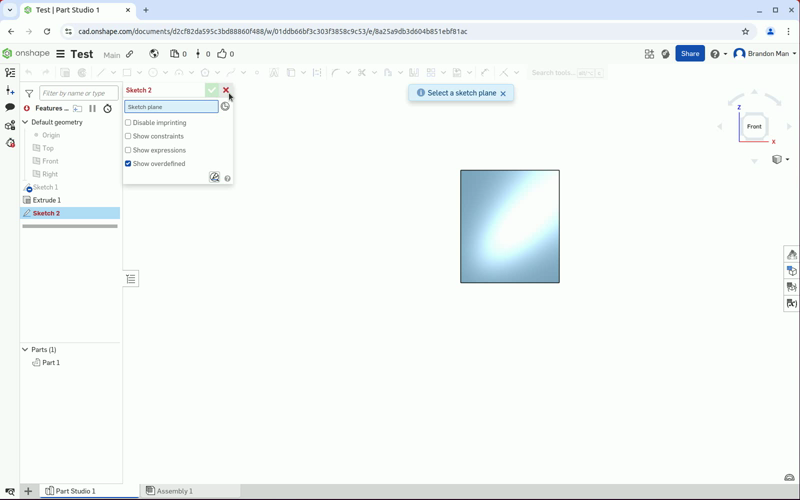
mouse_move(73, 163)
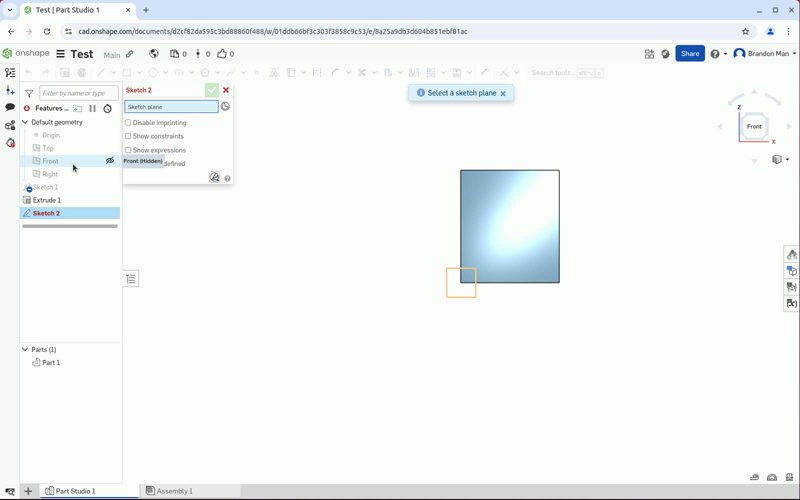
click(73, 163)
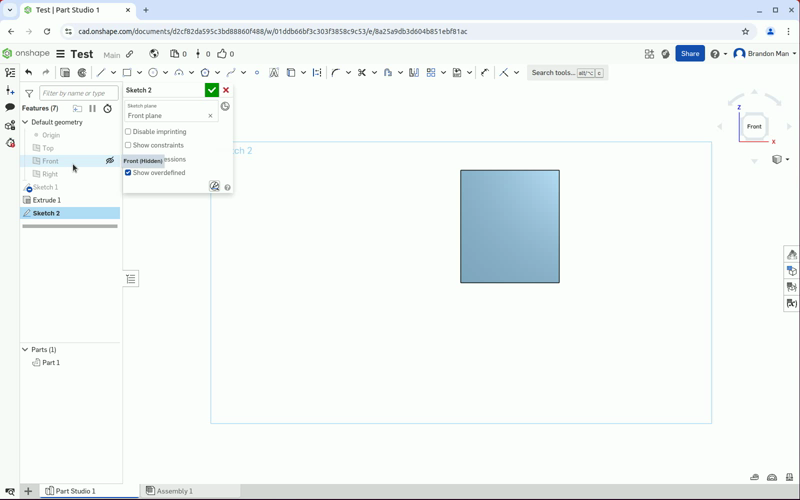
mouse_move(73, 352)
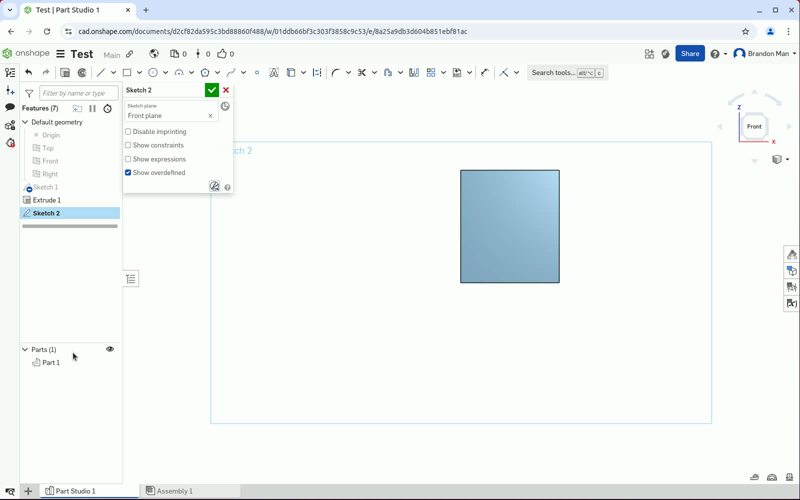
key(y)
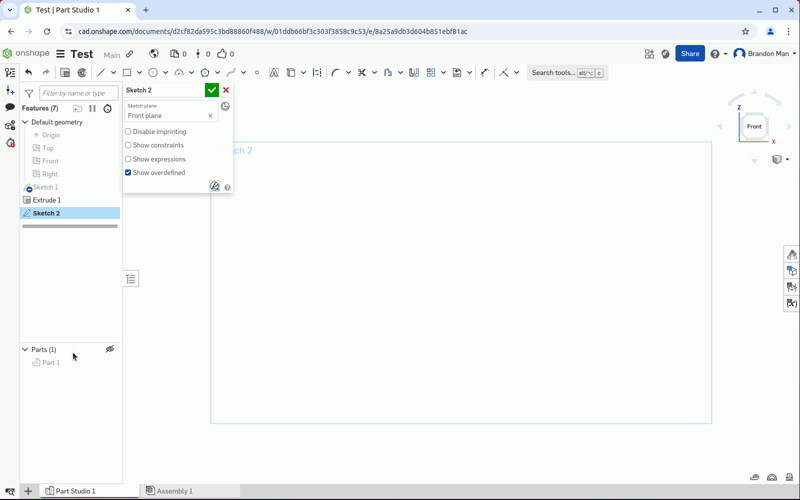
key(l)
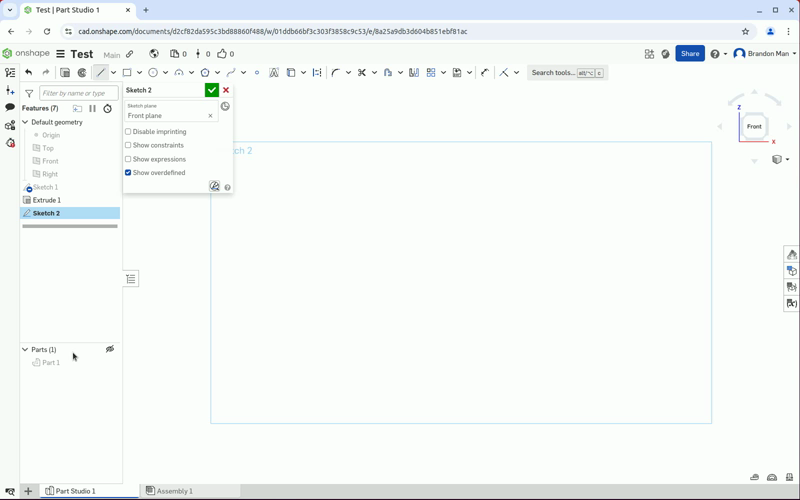
key_down(shift)
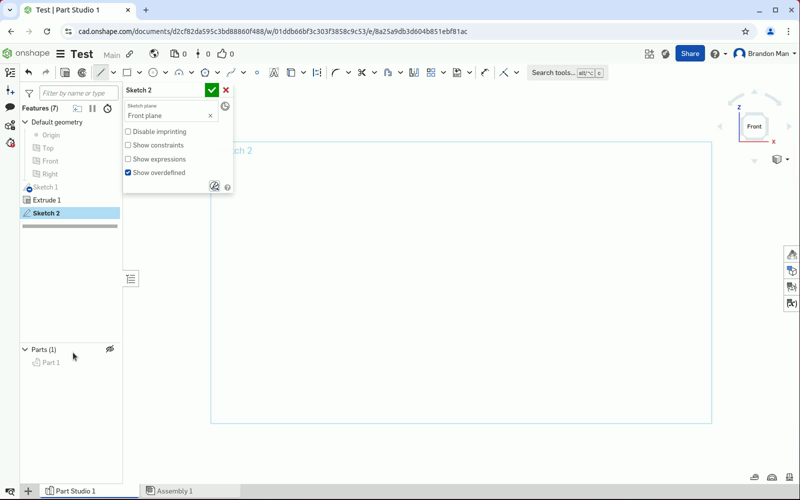
mouse_move(460, 282)
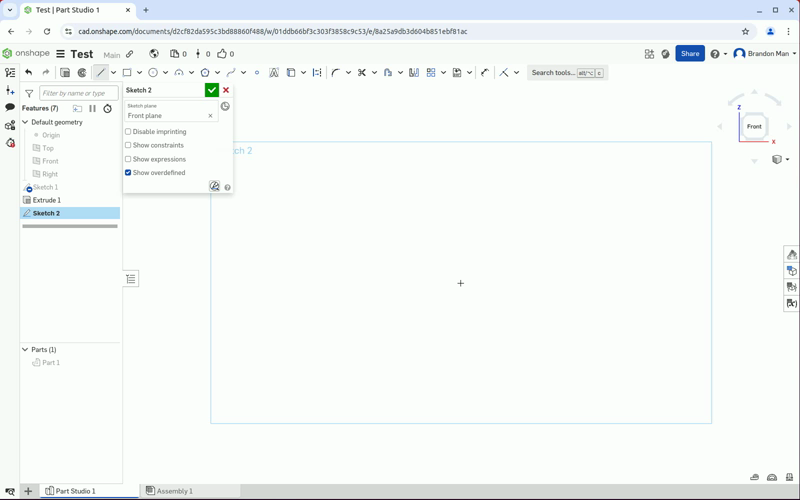
click(460, 282)
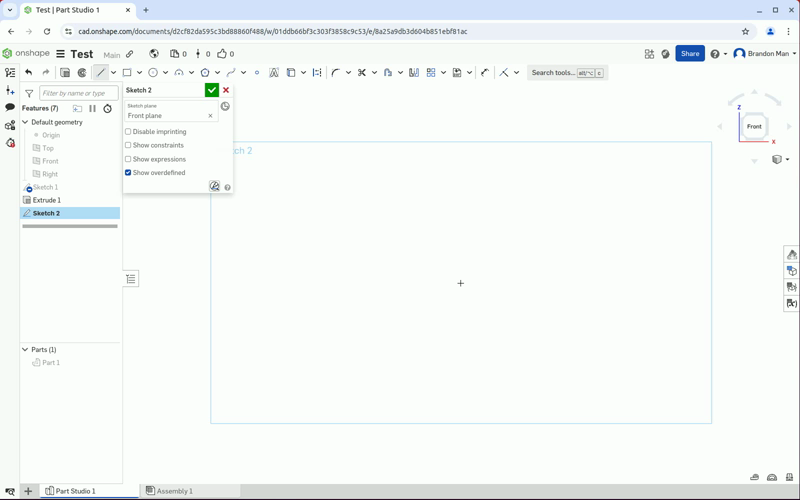
key_up(shift)
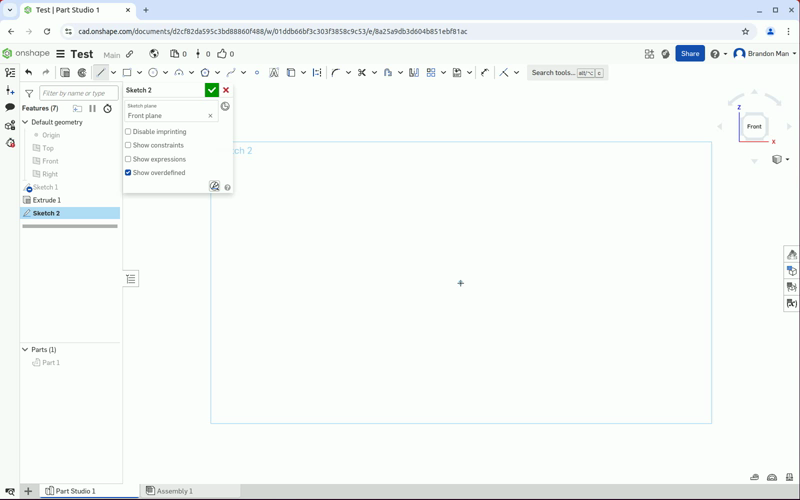
key_down(shift)
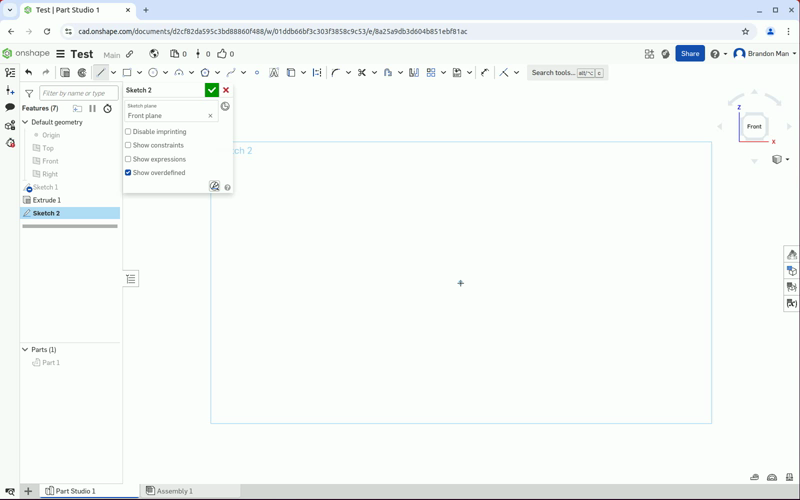
mouse_move(558, 282)
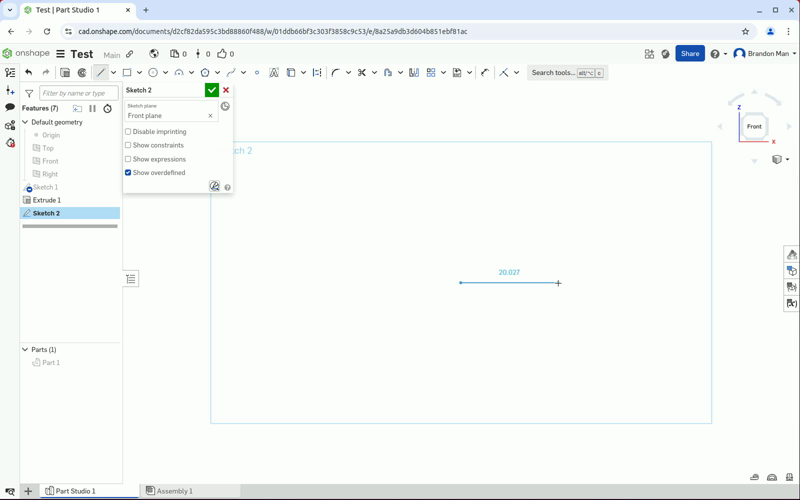
click(558, 282)
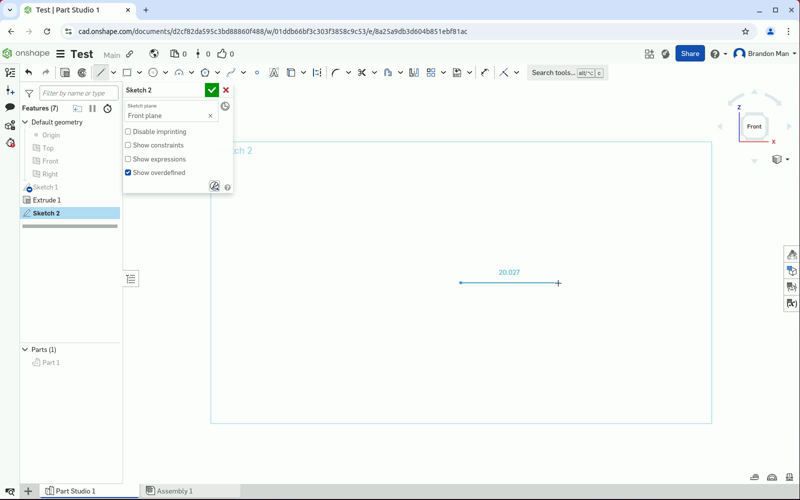
key_up(shift)
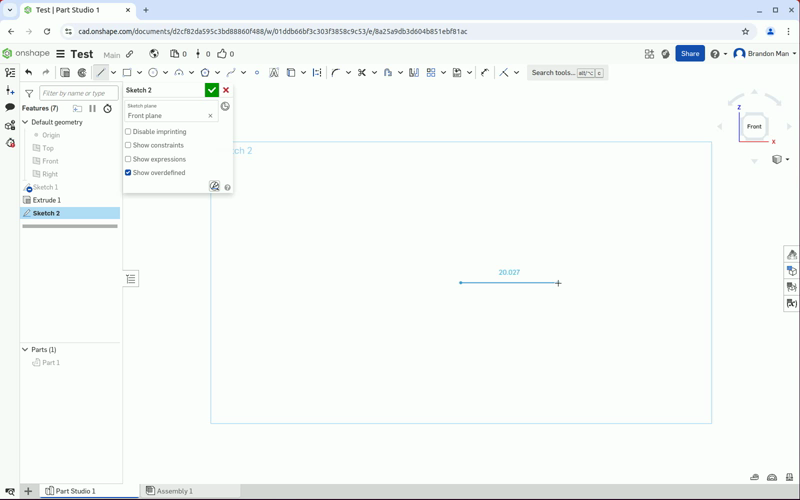
key_down(shift)
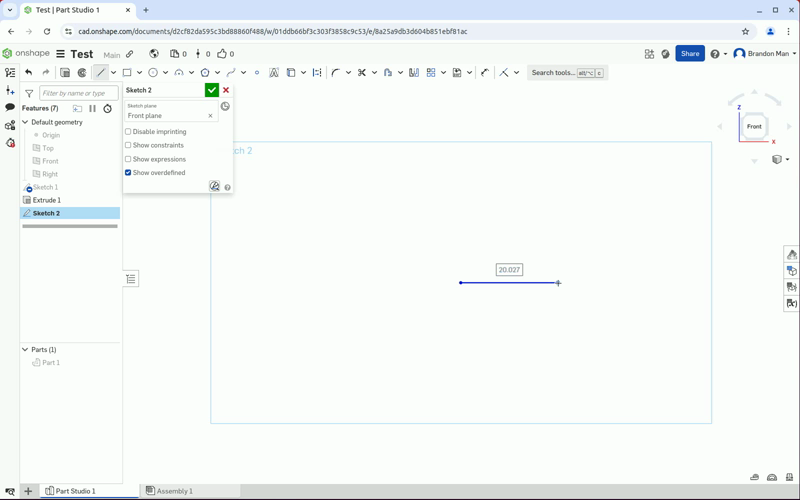
mouse_move(588, 282)
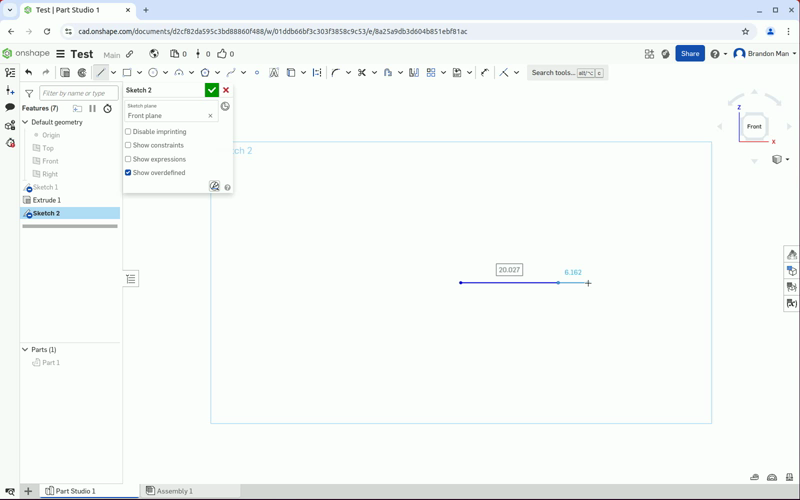
mouse_move(558, 268)
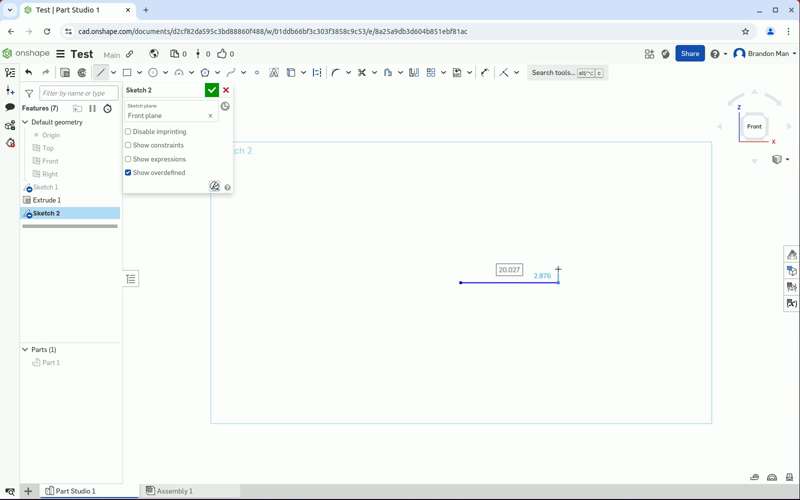
click(558, 268)
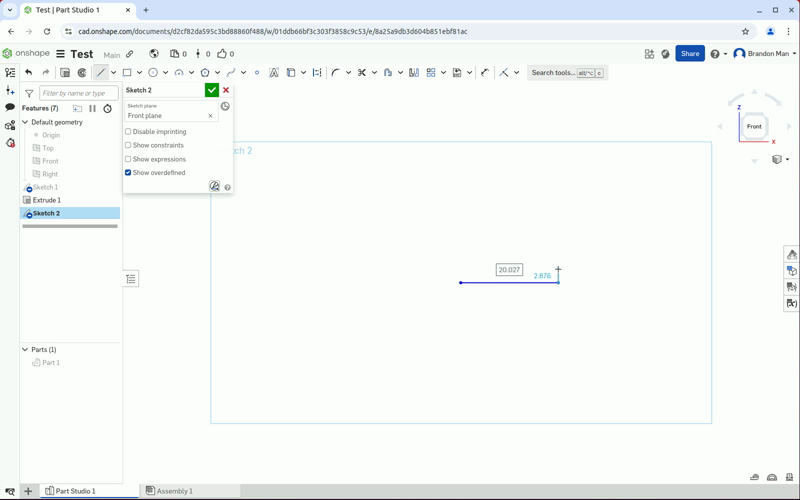
key_up(shift)
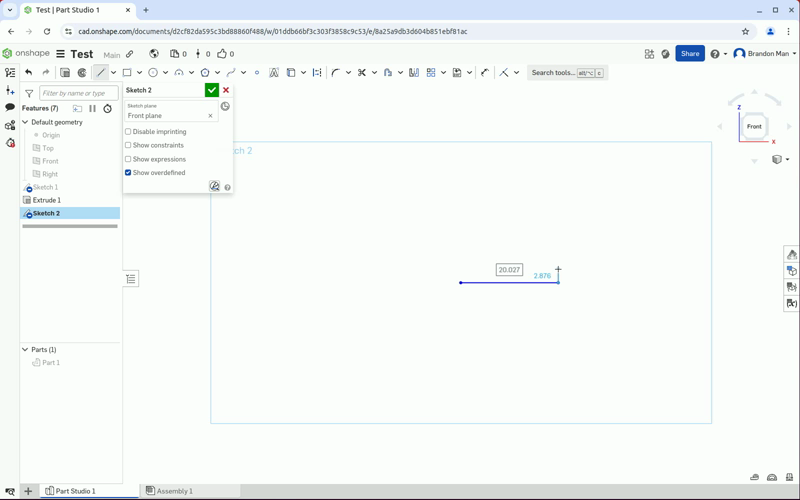
key_down(shift)
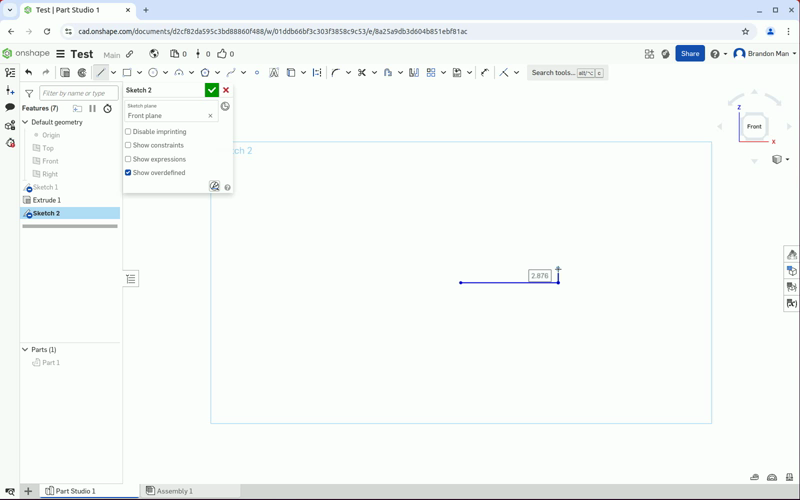
mouse_move(460, 268)
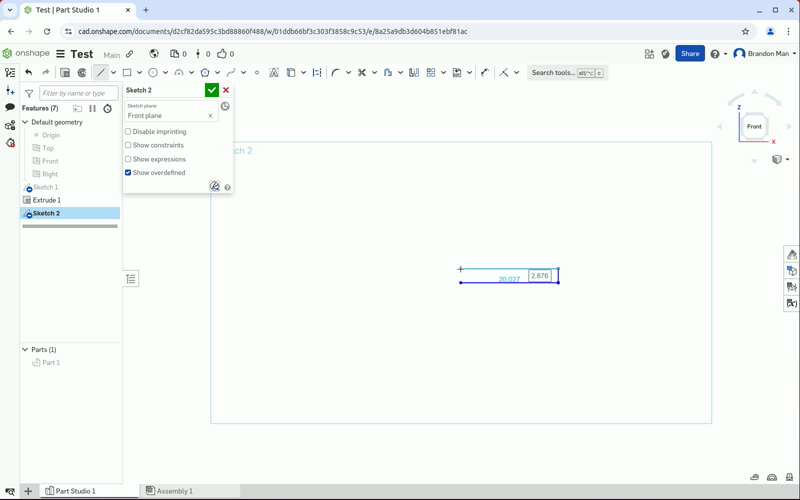
click(460, 268)
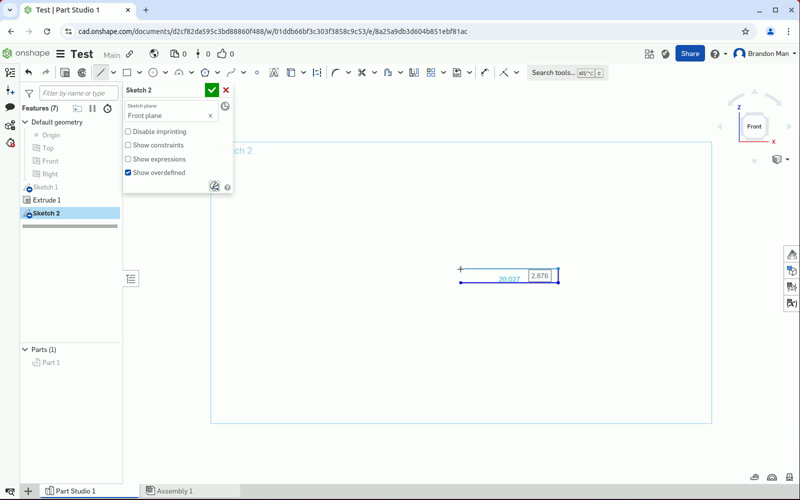
key_up(shift)
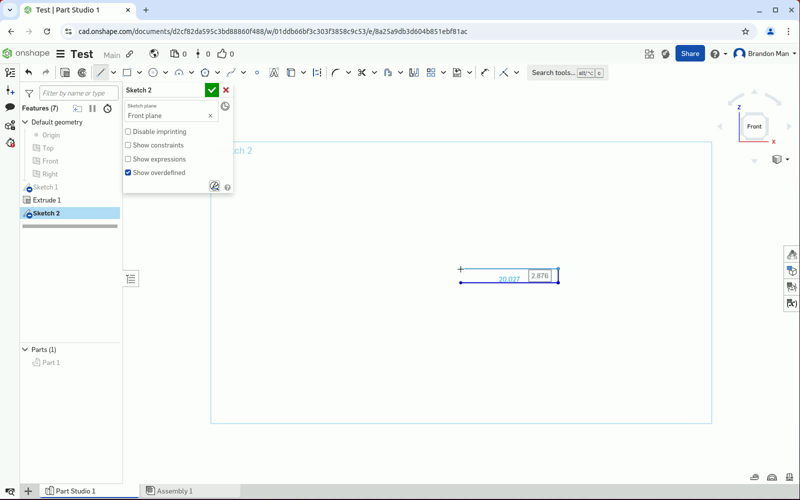
mouse_move(490, 268)
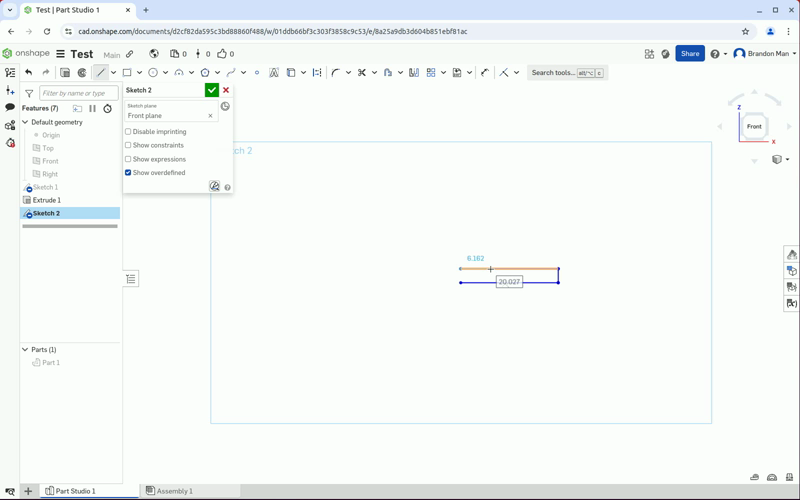
key_down(shift)
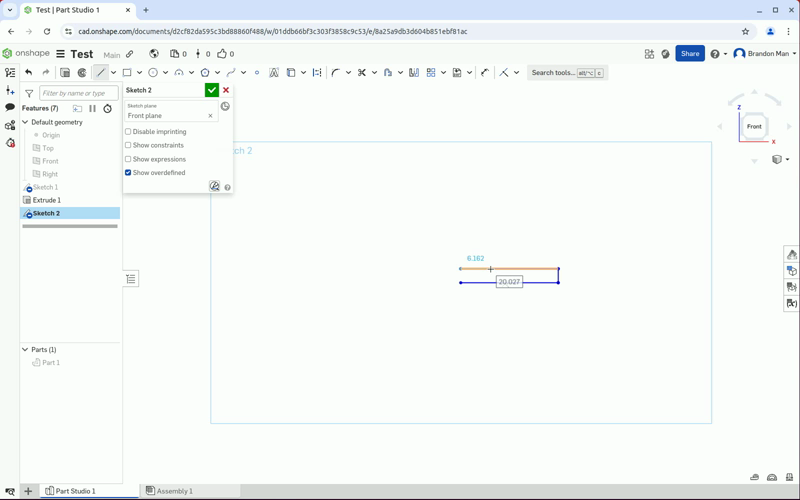
mouse_move(460, 282)
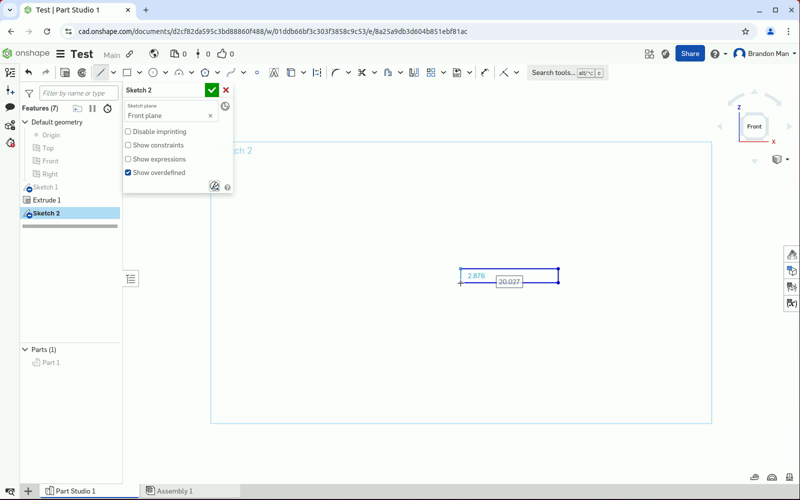
key_up(shift)
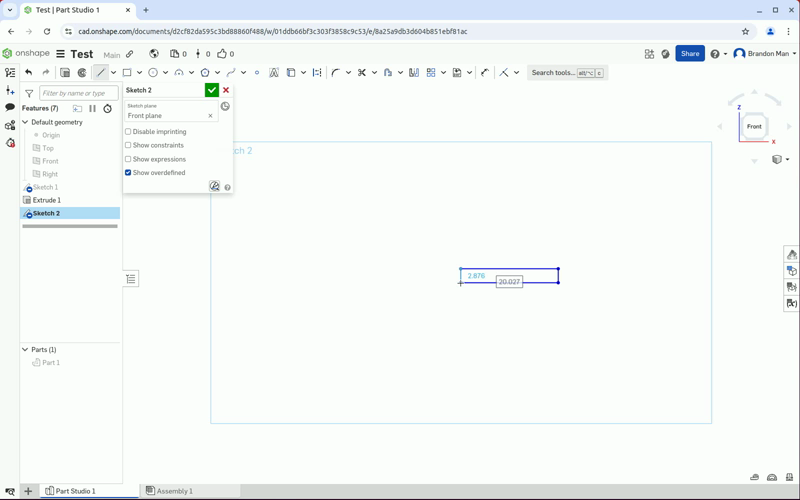
click(460, 282)
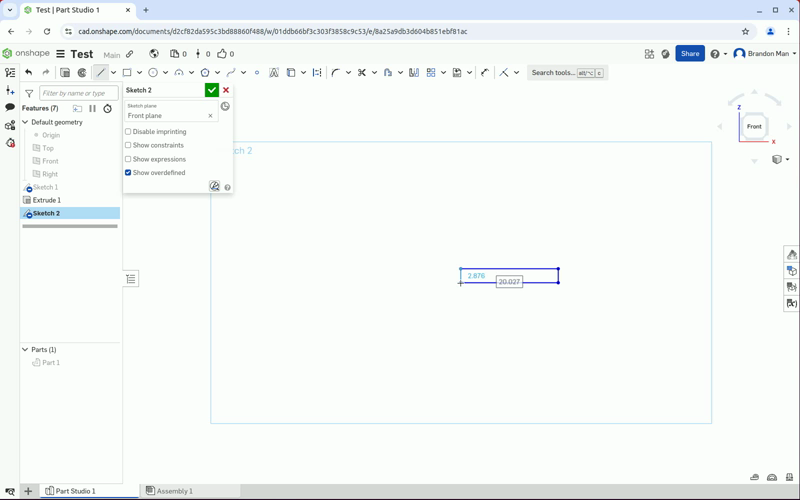
key(esc)
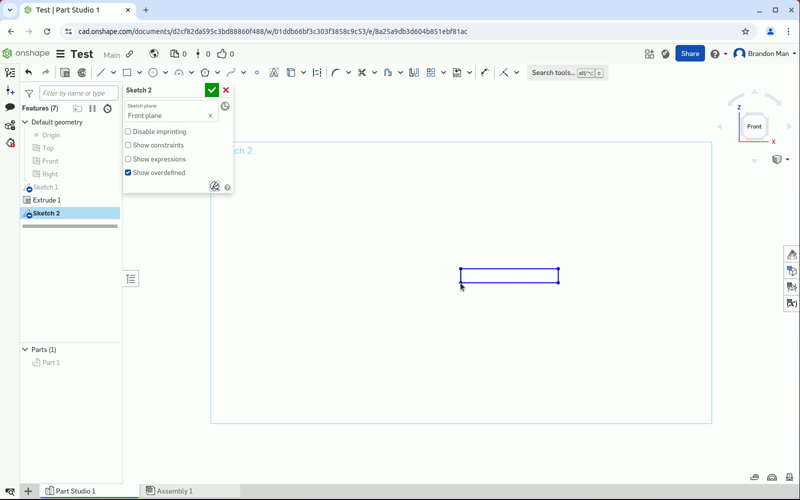
mouse_move(468, 273)
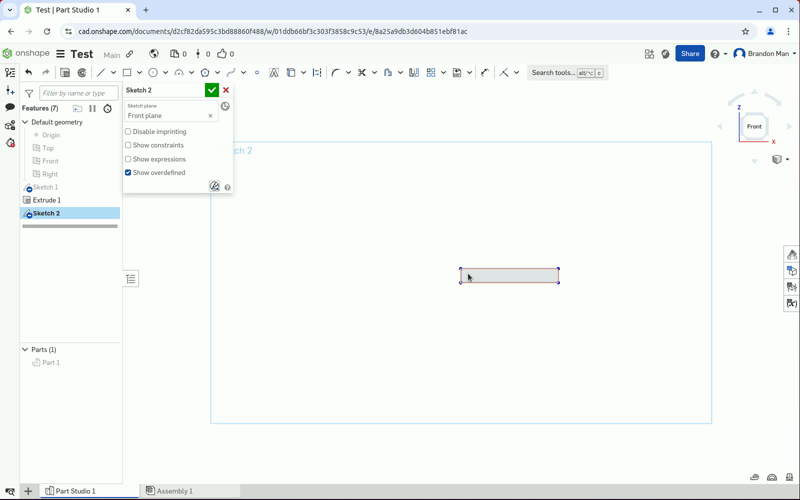
scroll(6)
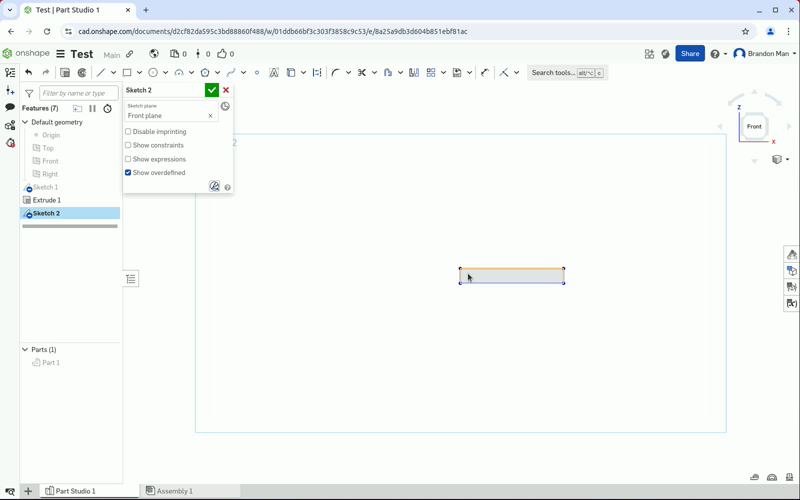
scroll(6)
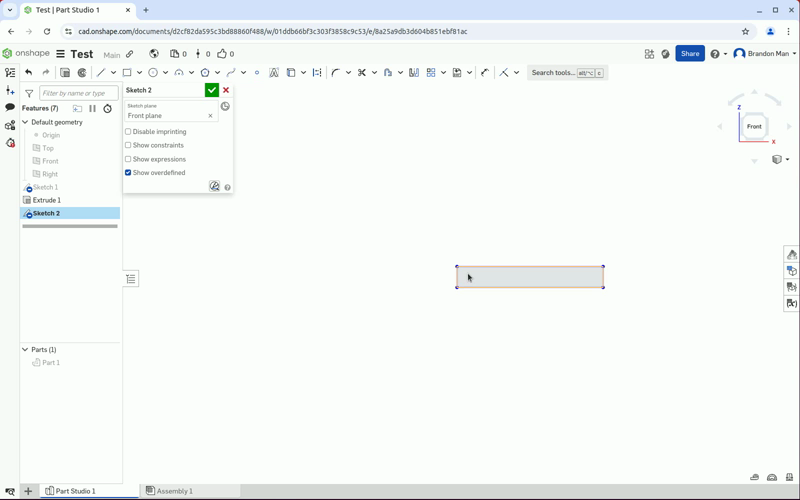
scroll(6)
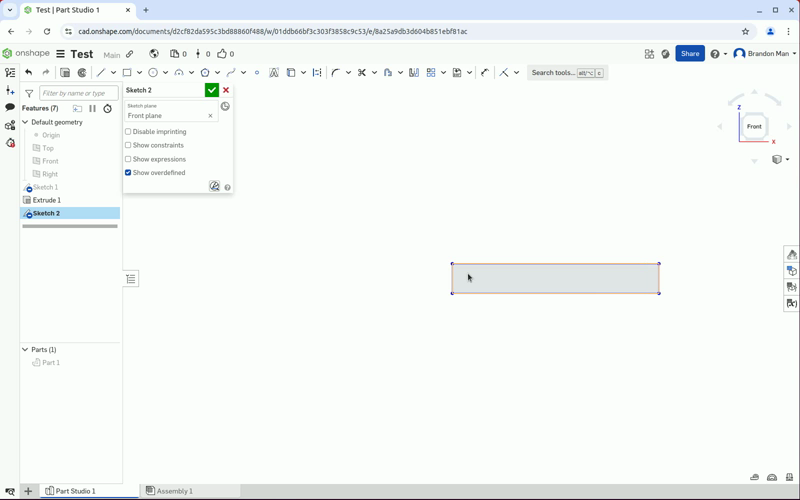
scroll(6)
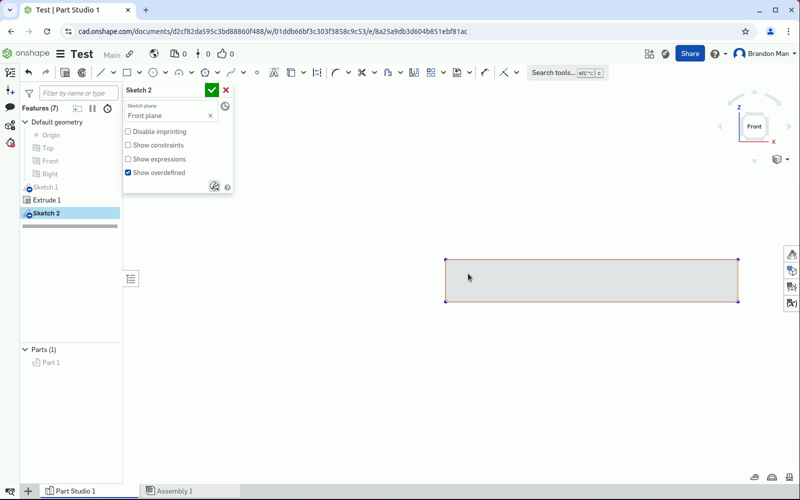
scroll(6)
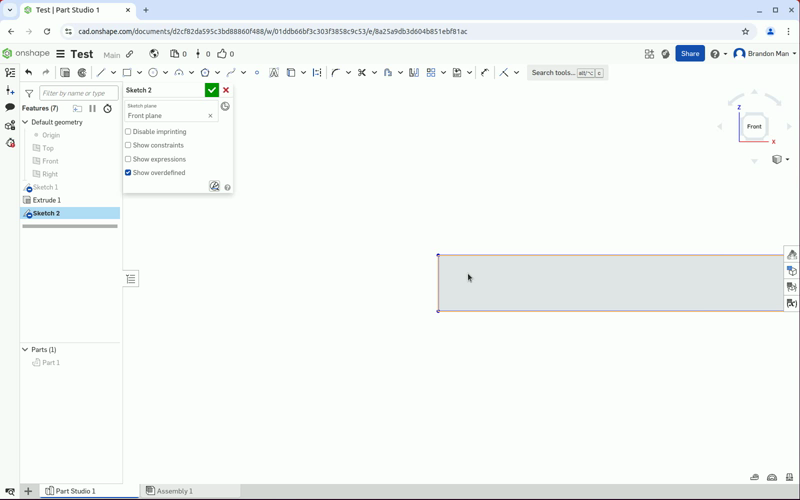
scroll(6)
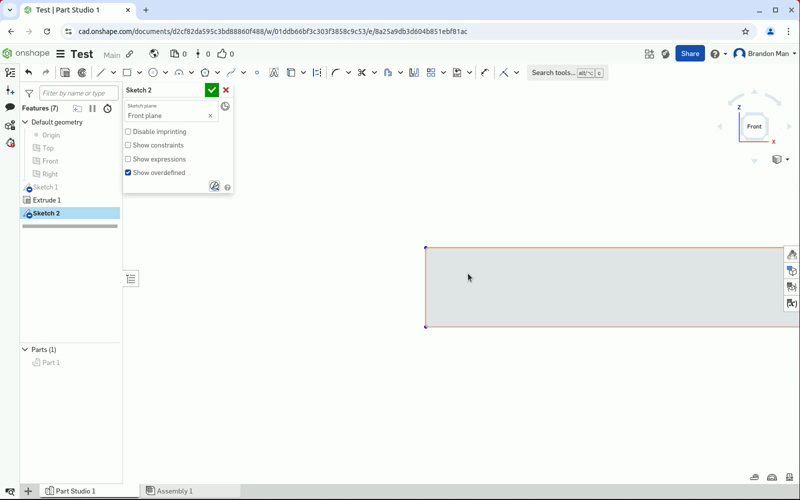
scroll(6)
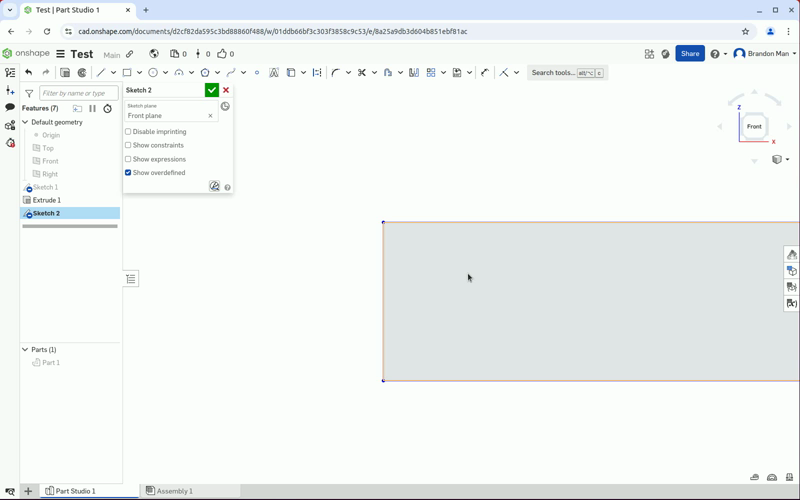
click(468, 273)
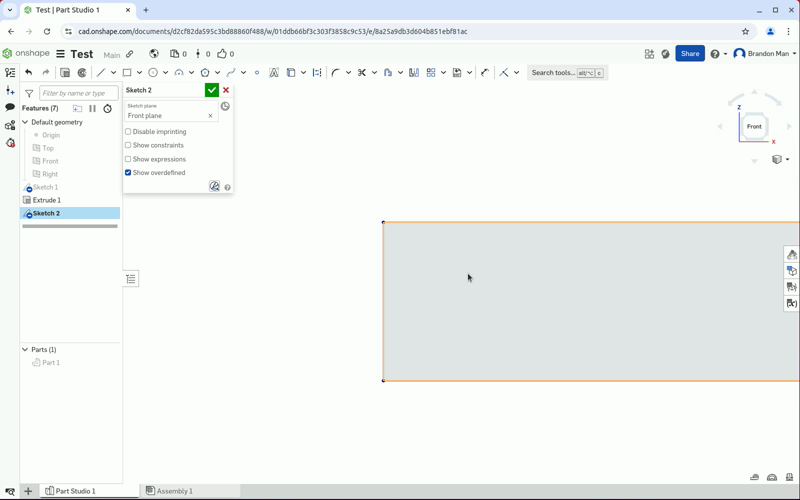
scroll(-6)
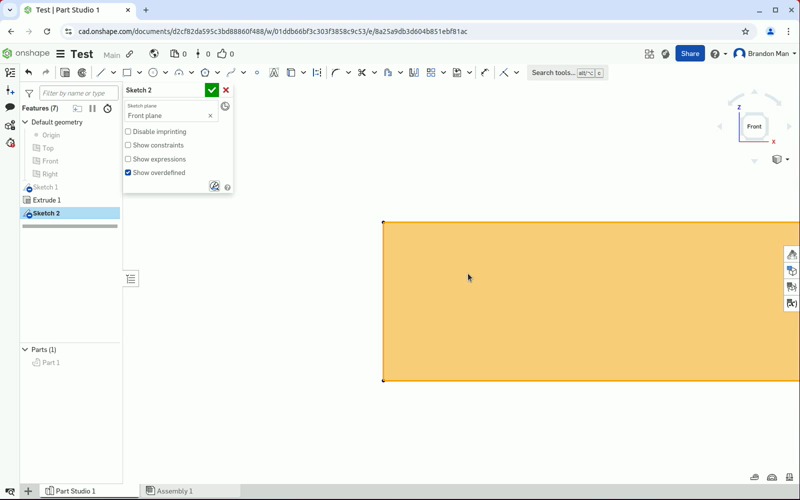
scroll(-6)
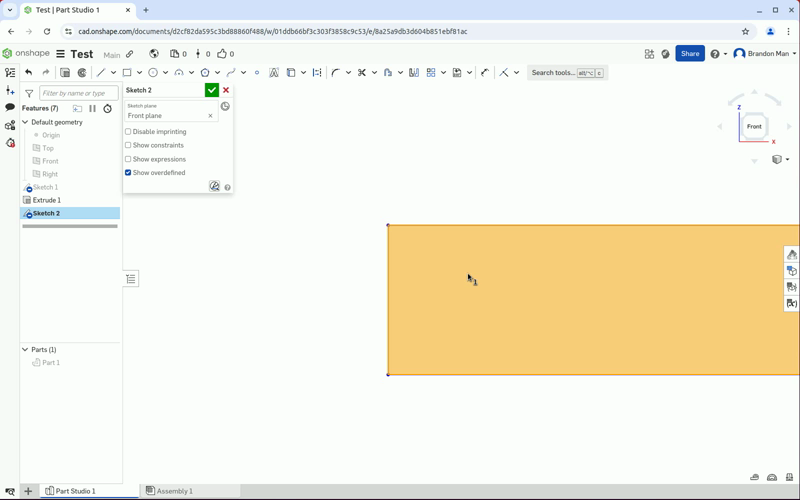
scroll(-6)
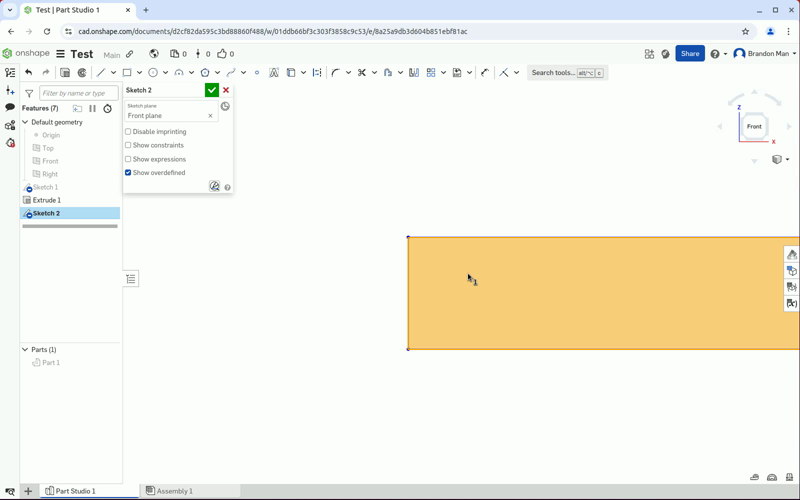
scroll(-6)
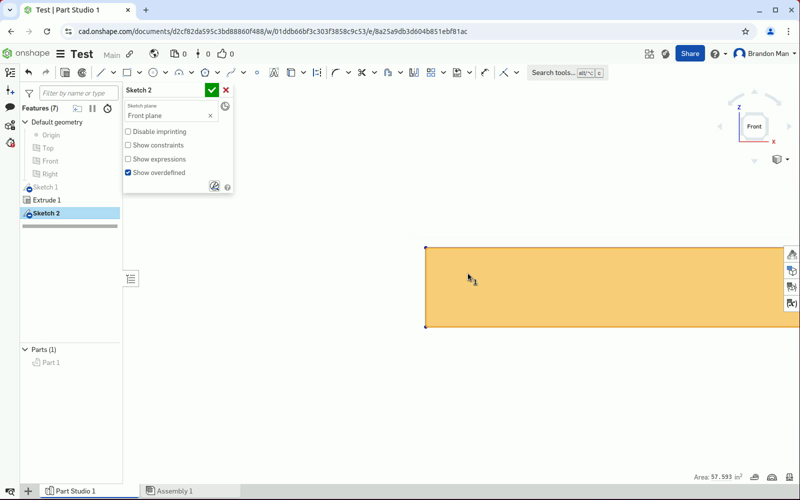
scroll(-6)
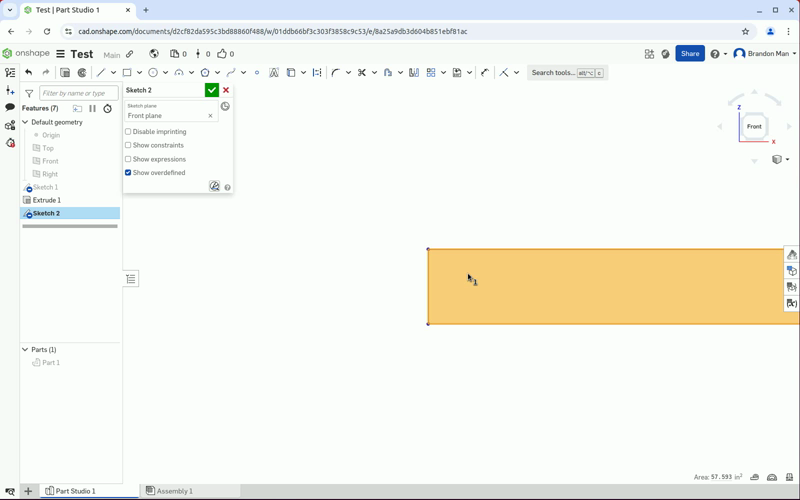
scroll(-6)
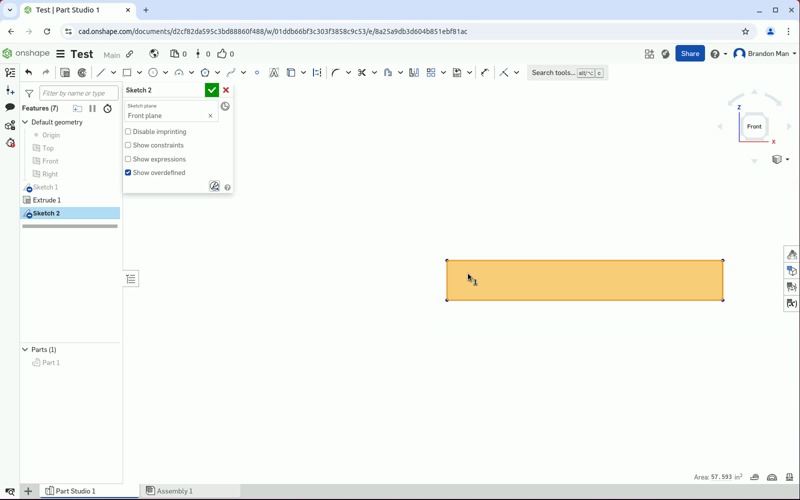
scroll(-6)
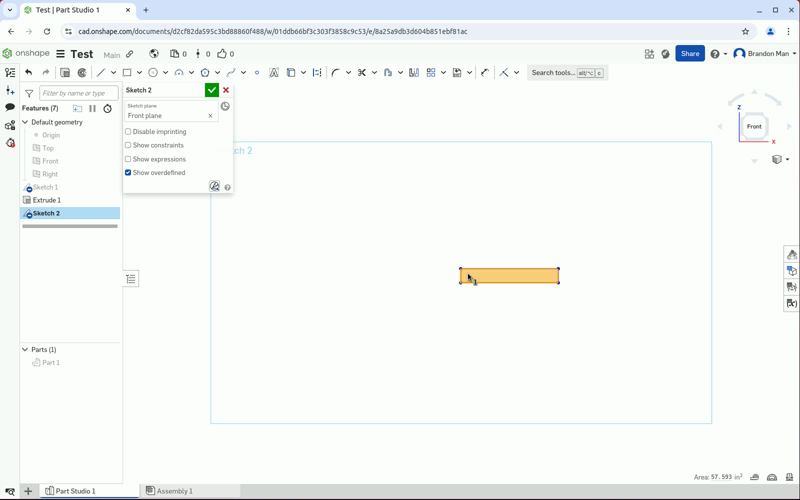
mouse_move(73, 352)
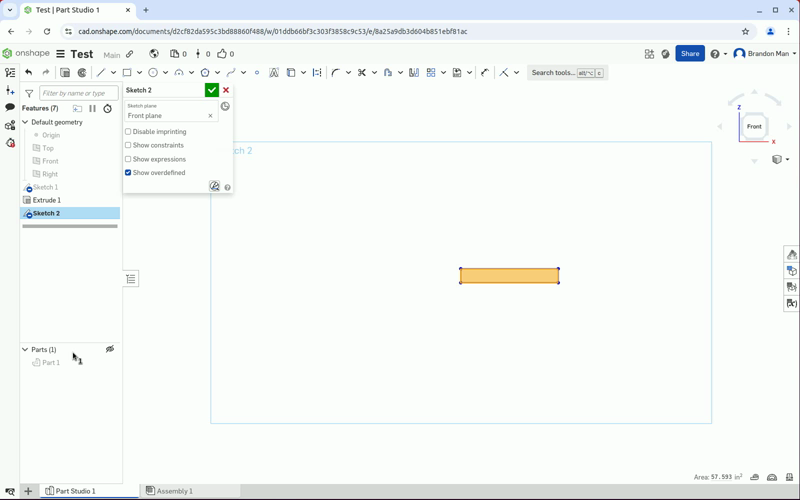
key(shift+y)
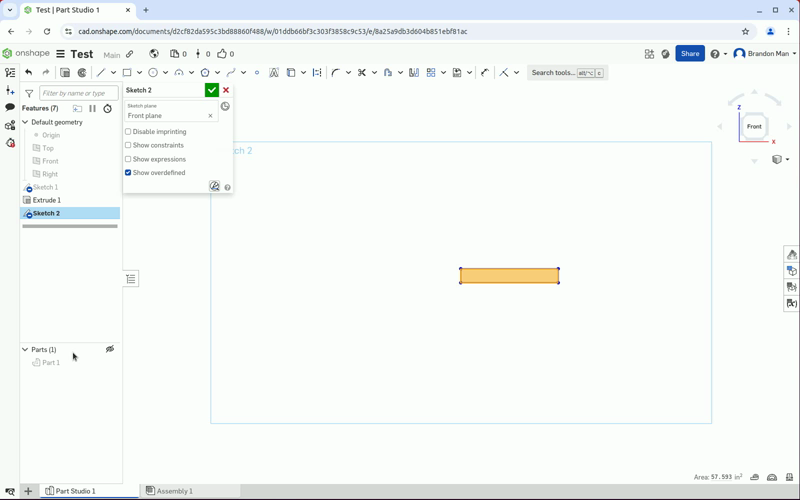
key(shift+e)
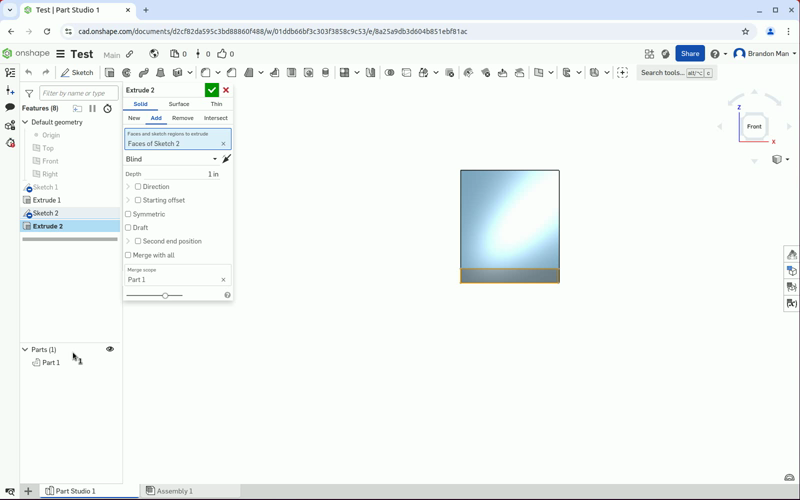
mouse_move(143, 106)
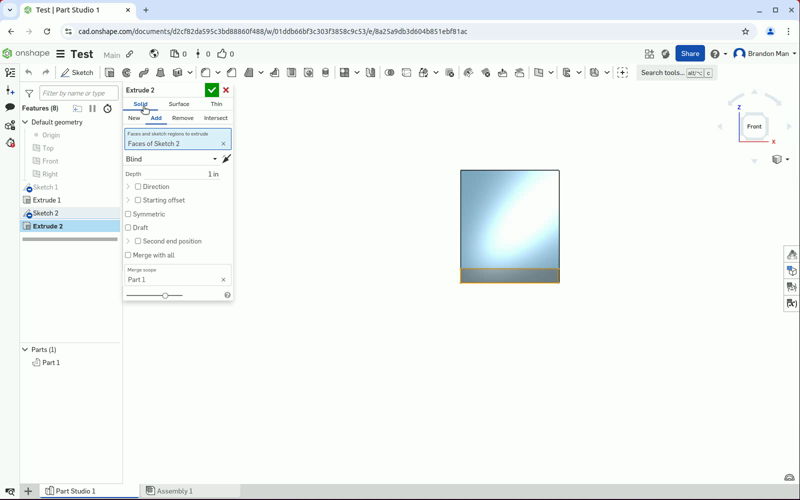
click(143, 106)
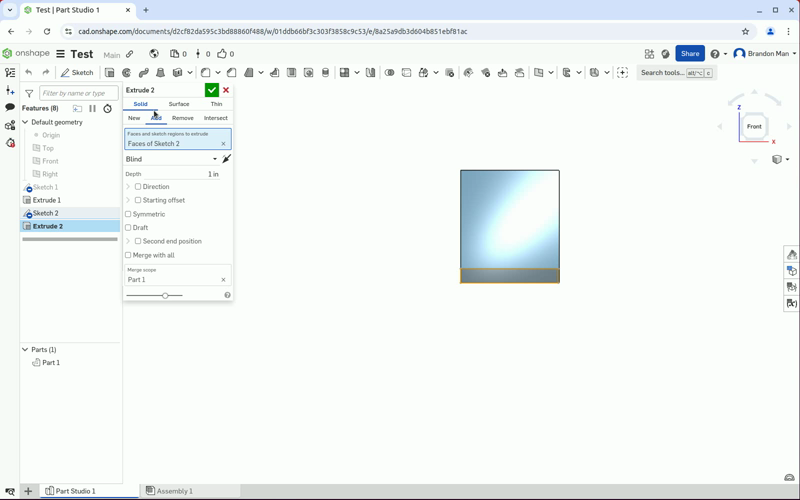
mouse_move(186, 120)
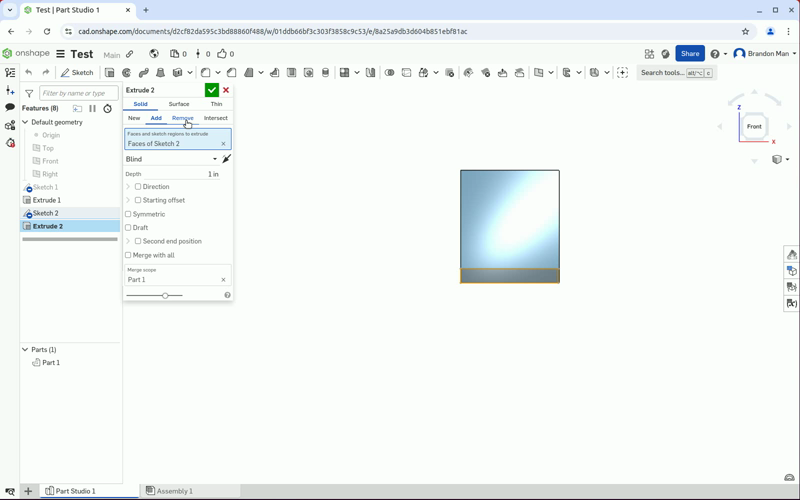
click(186, 120)
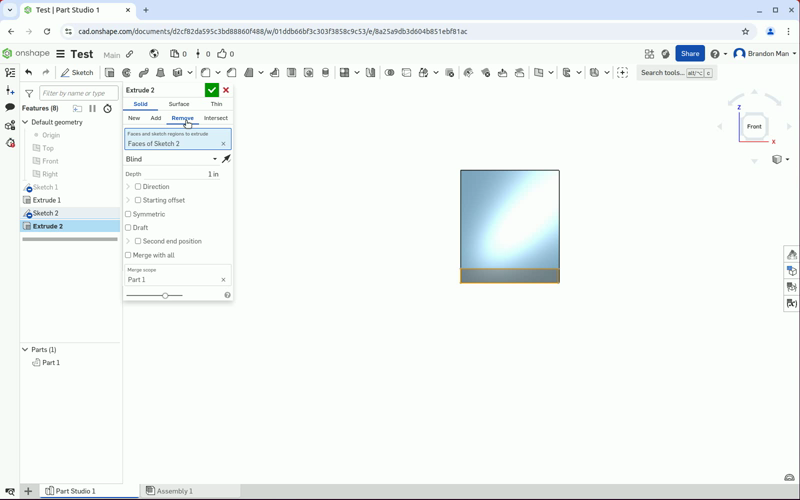
key(tab, 4)
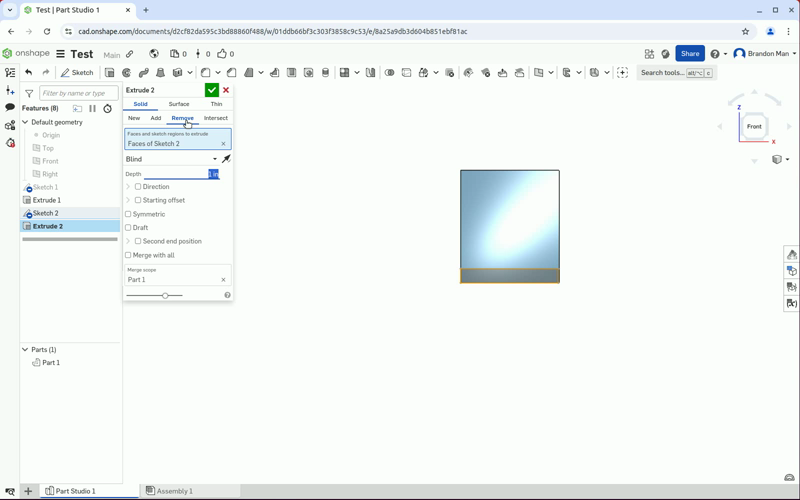
text(1.926)
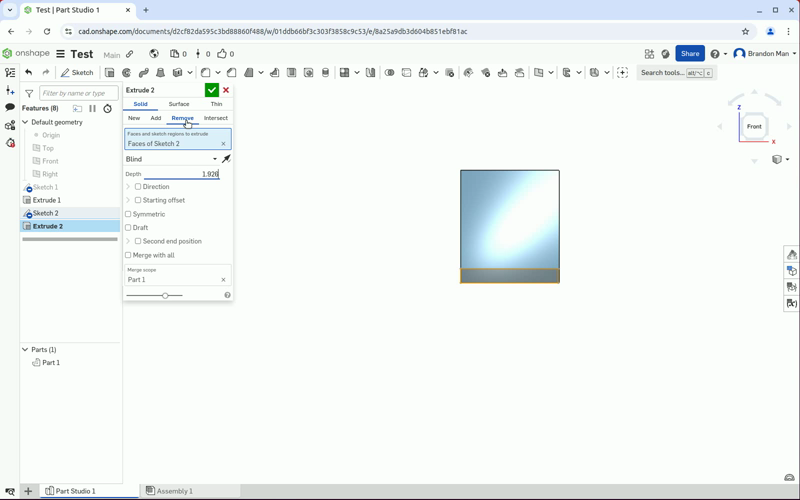
key(tab, 6)
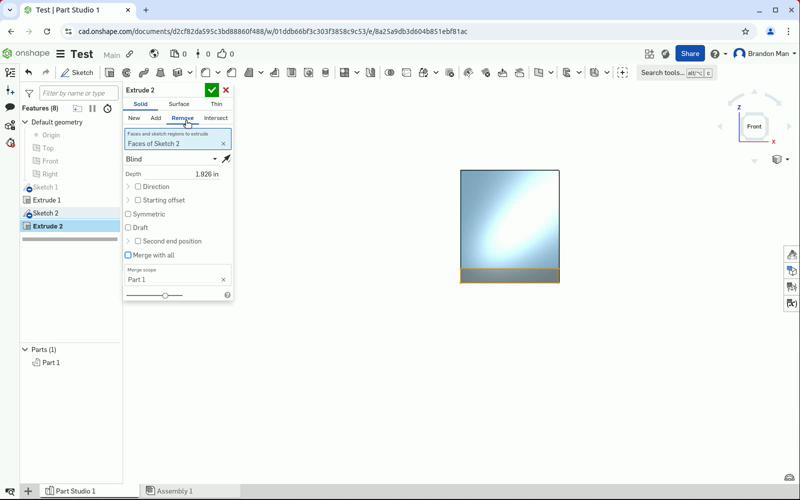
key(space)
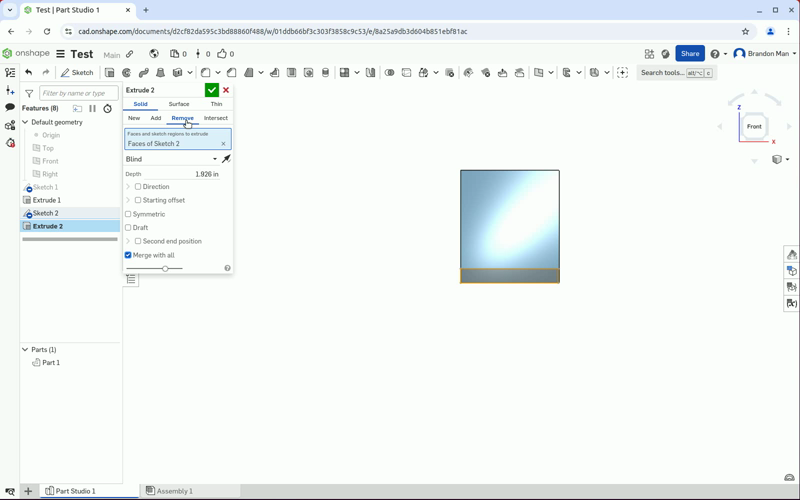
key(enter)
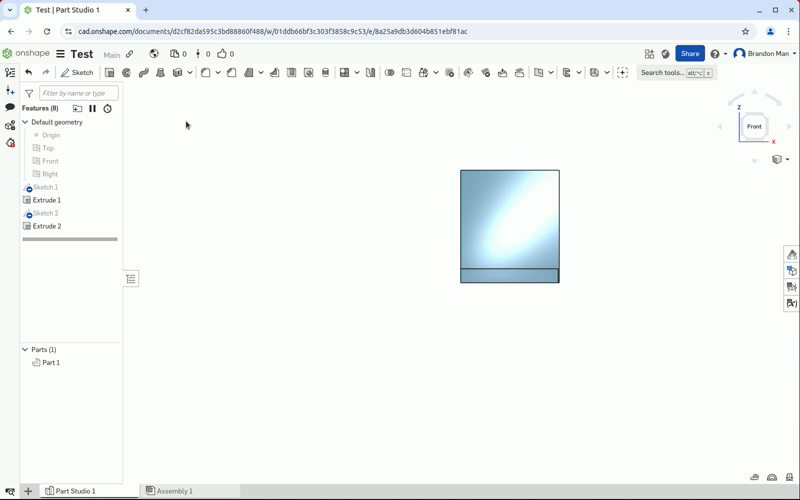
key(shift+h)
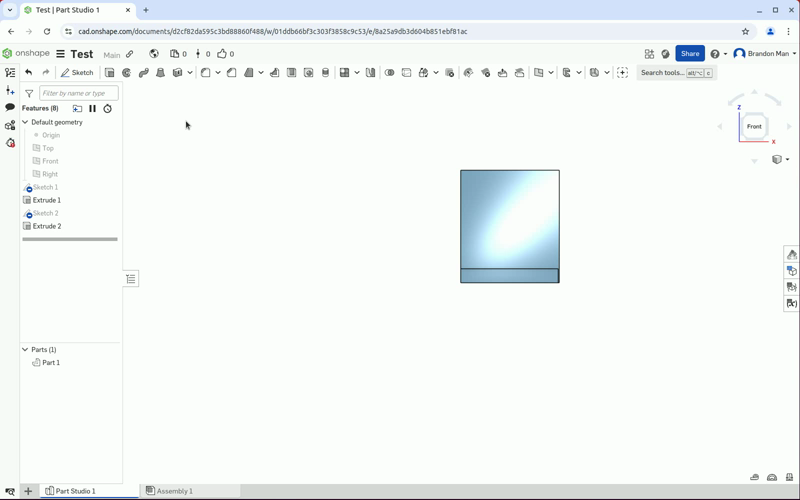
key(shift+h)
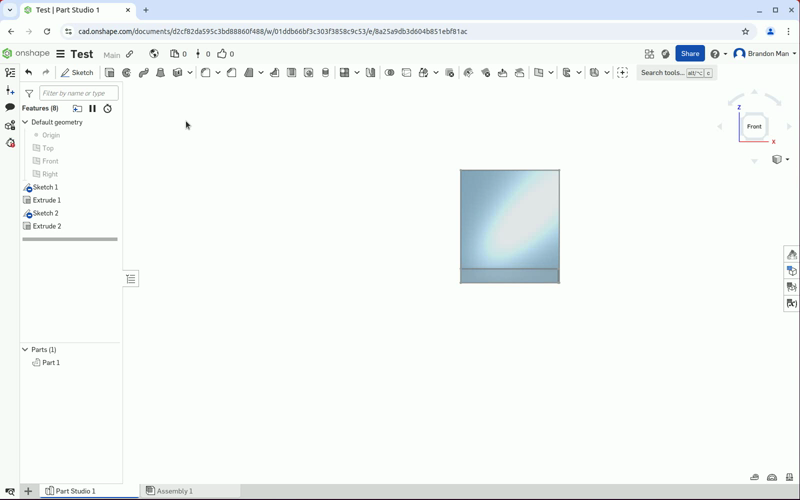
key(shift+7)
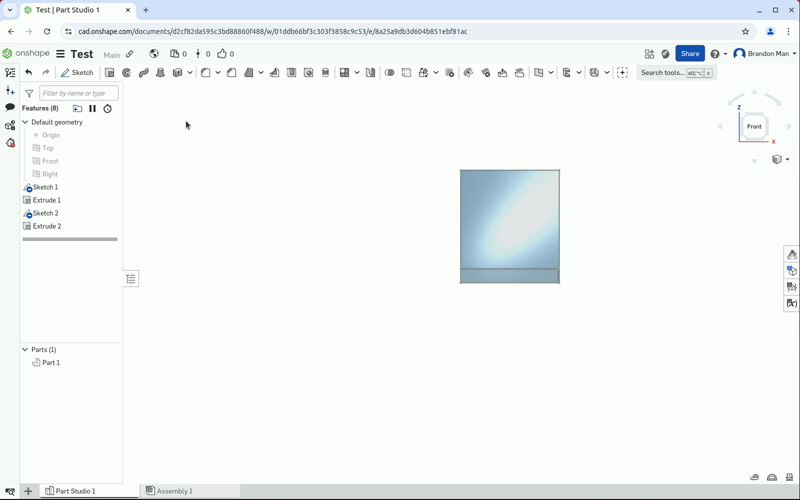
key(left, 2)
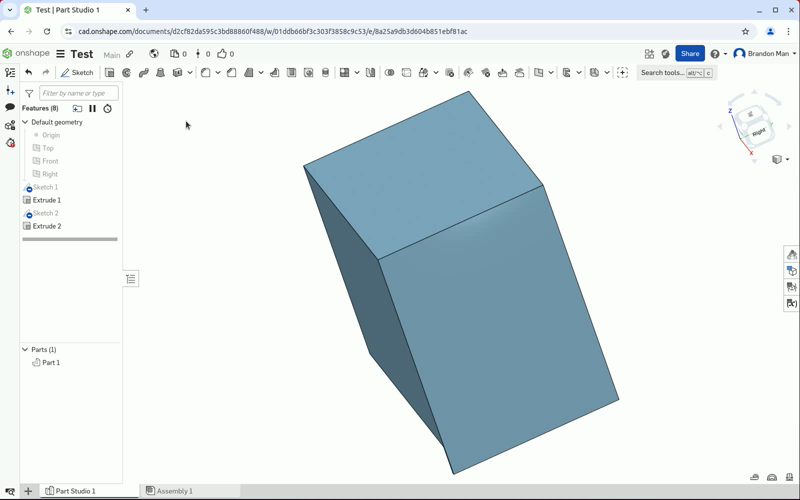
key(down, 2)
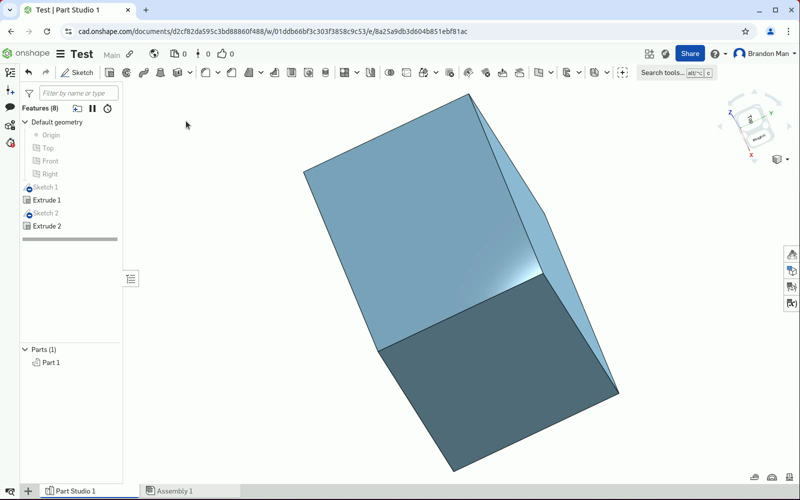
key(up, 2)
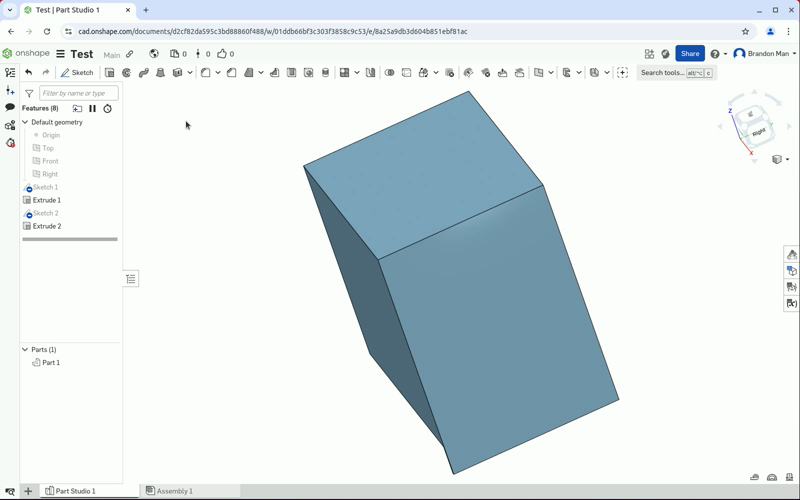
key(right, 2)
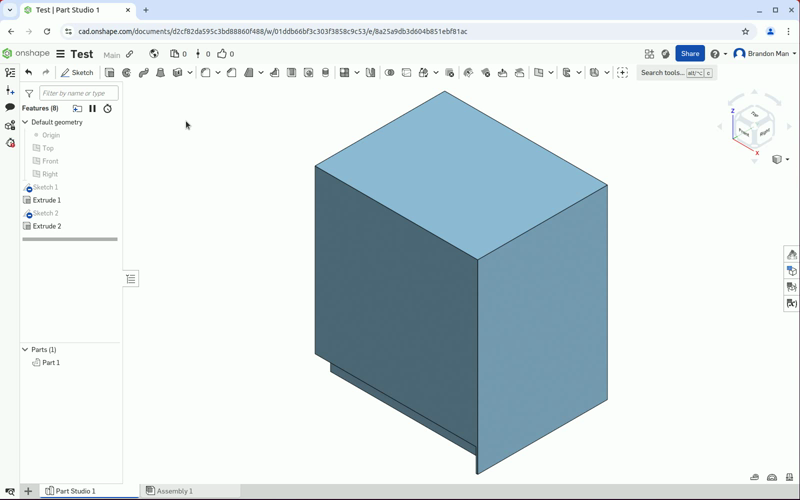
mouse_move(73, 189)
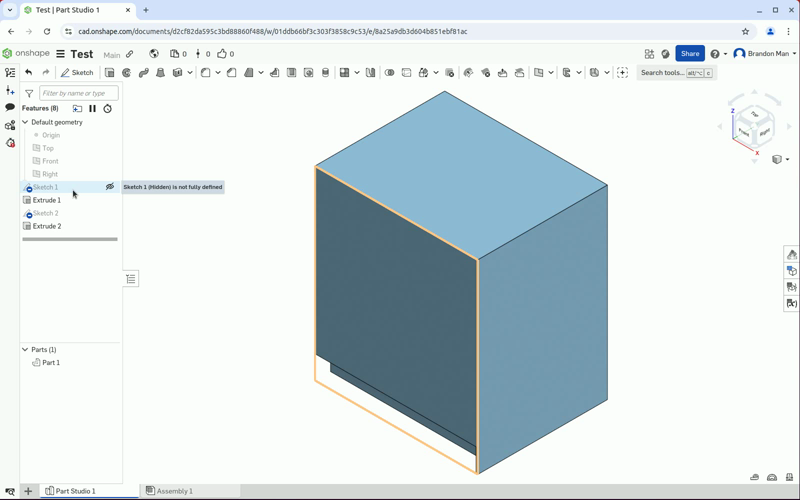
click(73, 189)